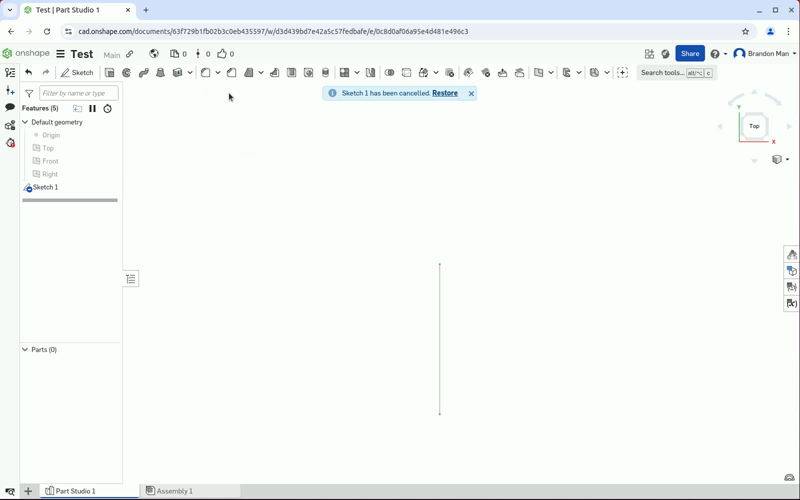
key(shift+h)
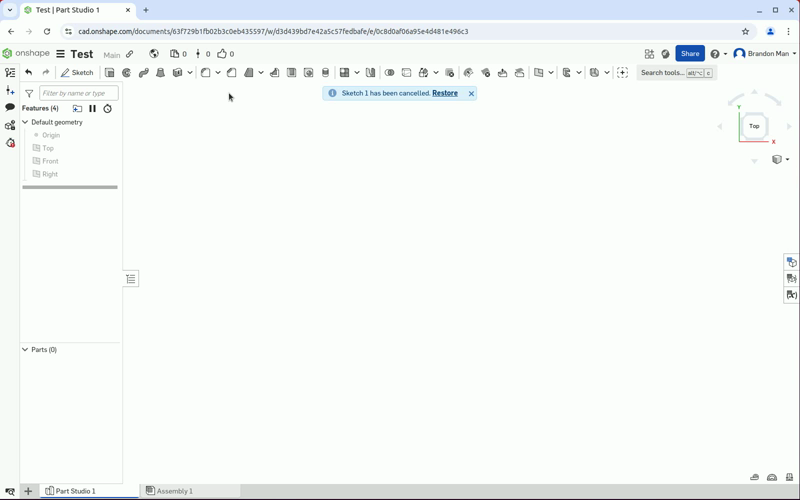
mouse_move(73, 352)
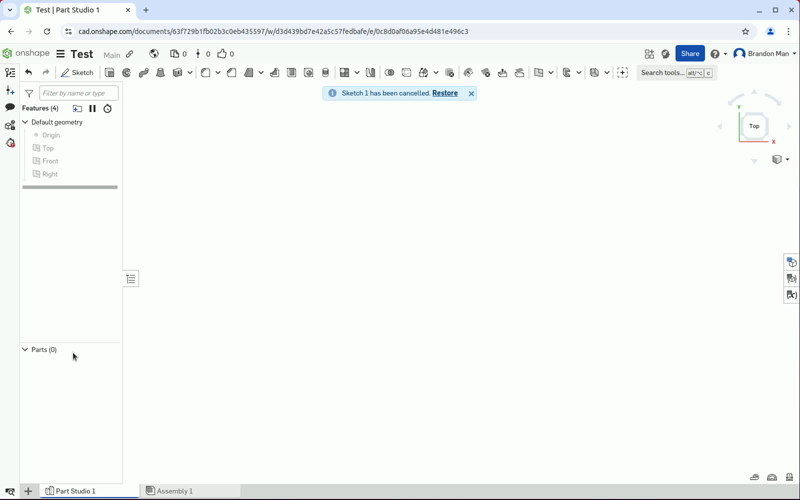
key(y)
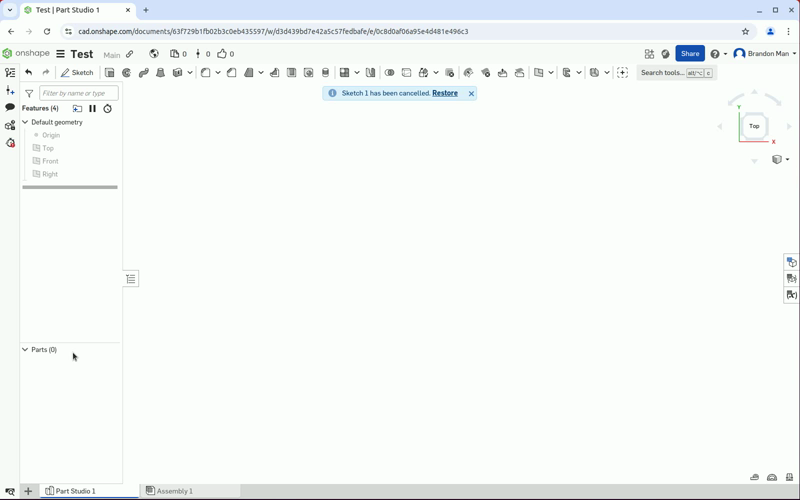
key(shift+p)
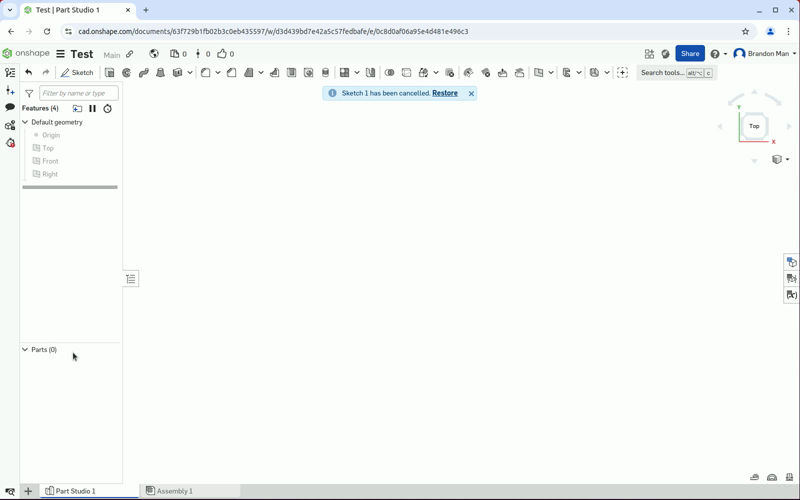
key(space)
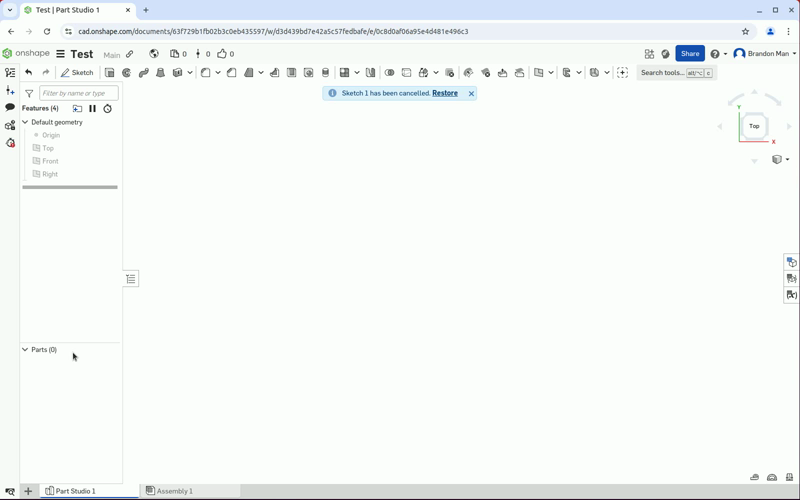
key_down(shift)
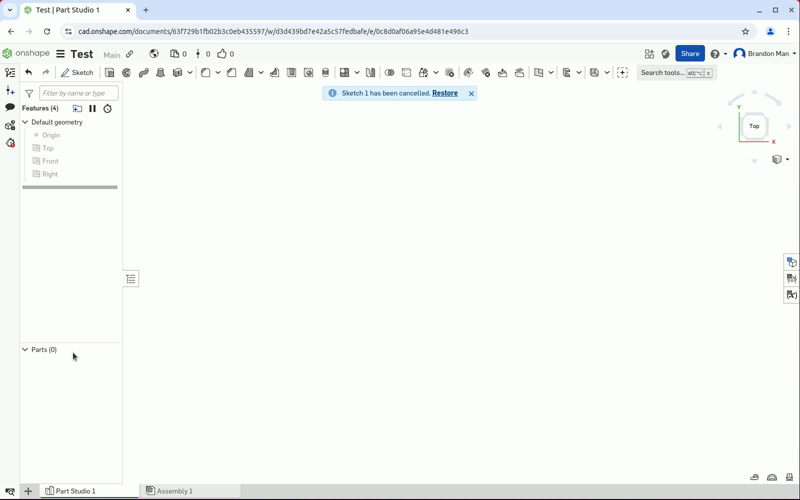
key(up)
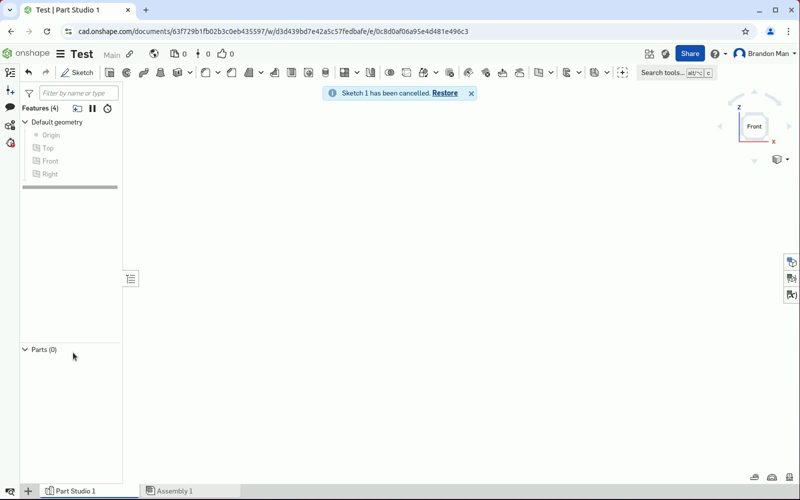
key_up(shift)
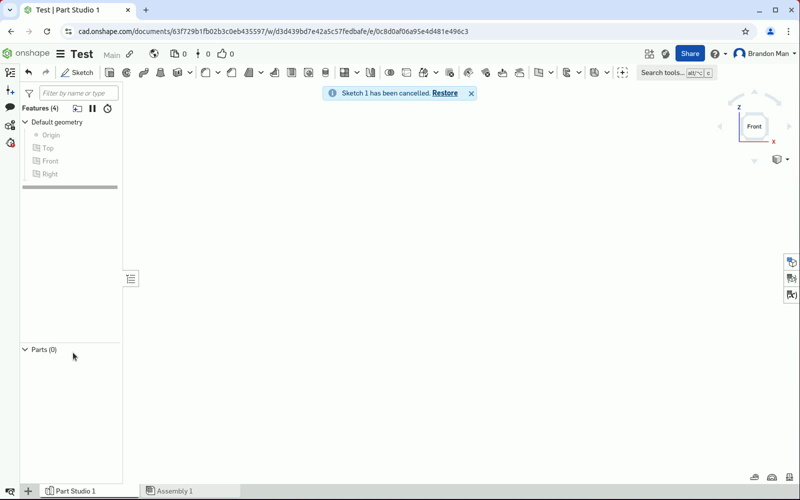
mouse_move(73, 352)
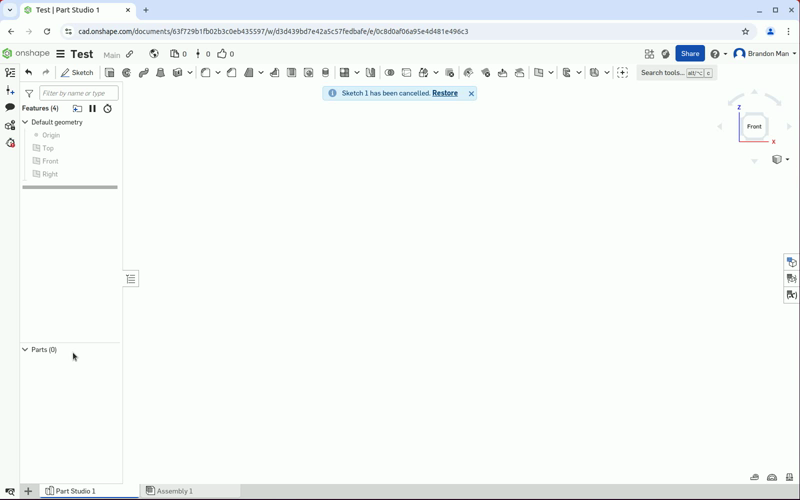
key(shift+y)
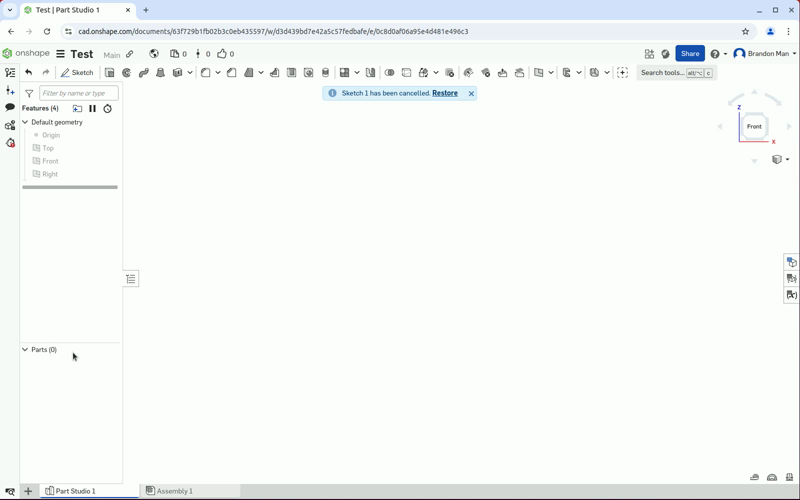
key(shift+s)
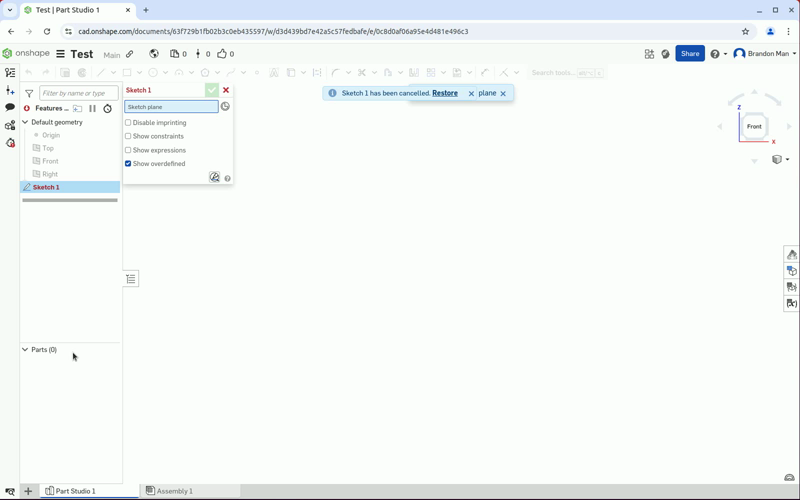
mouse_move(73, 163)
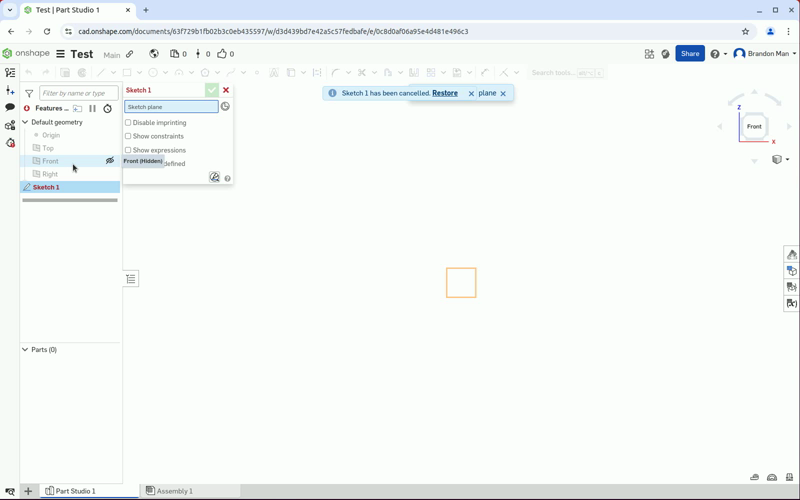
click(73, 163)
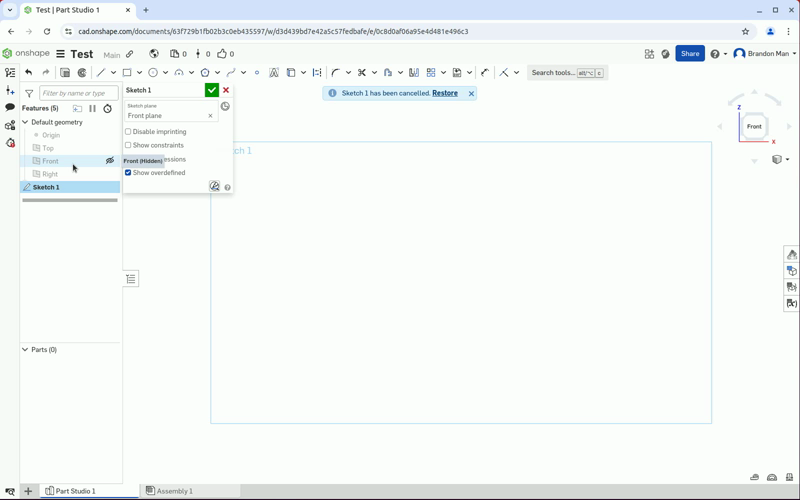
mouse_move(73, 352)
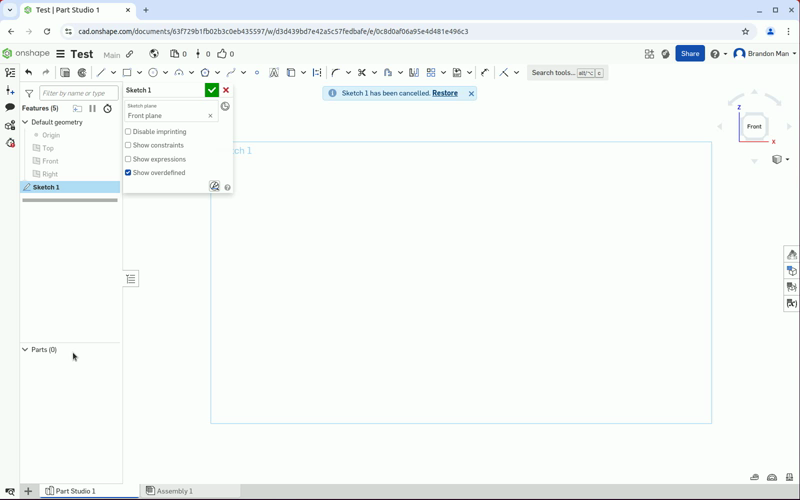
key(y)
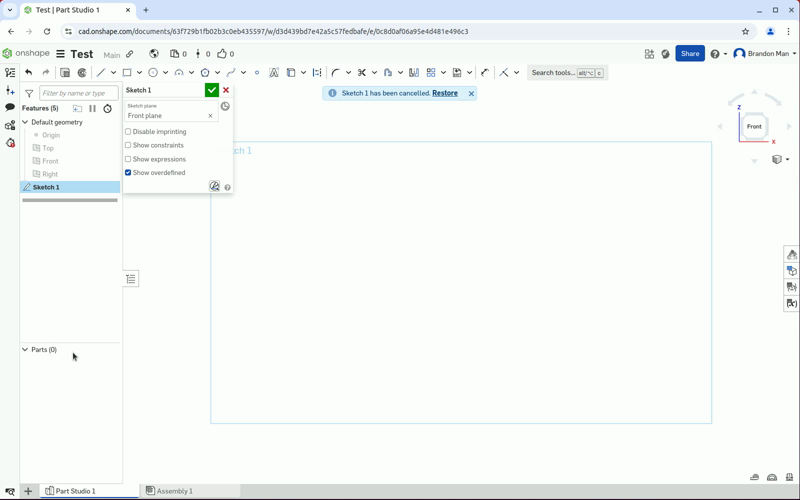
key(c)
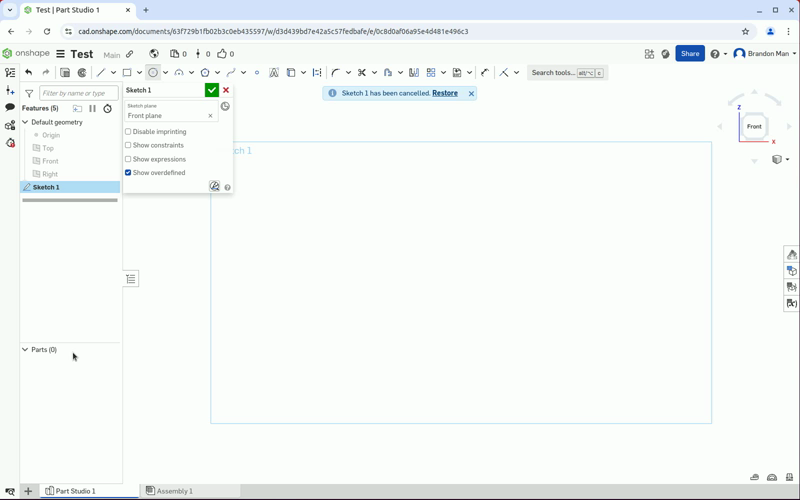
key_down(shift)
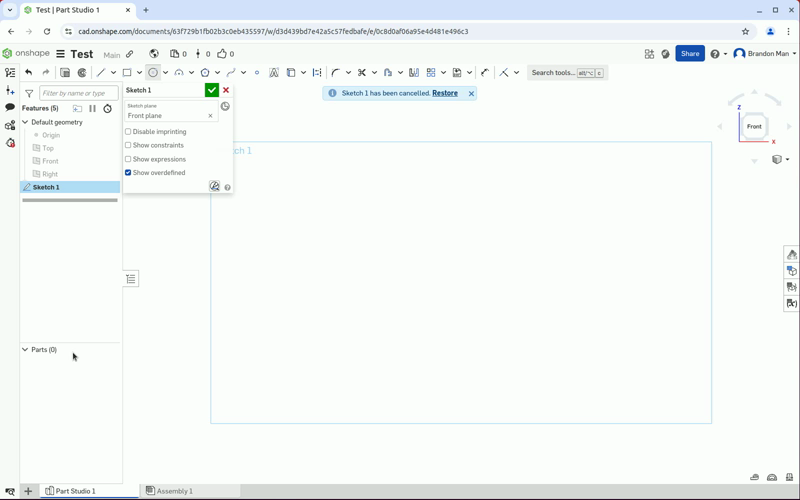
mouse_move(461, 282)
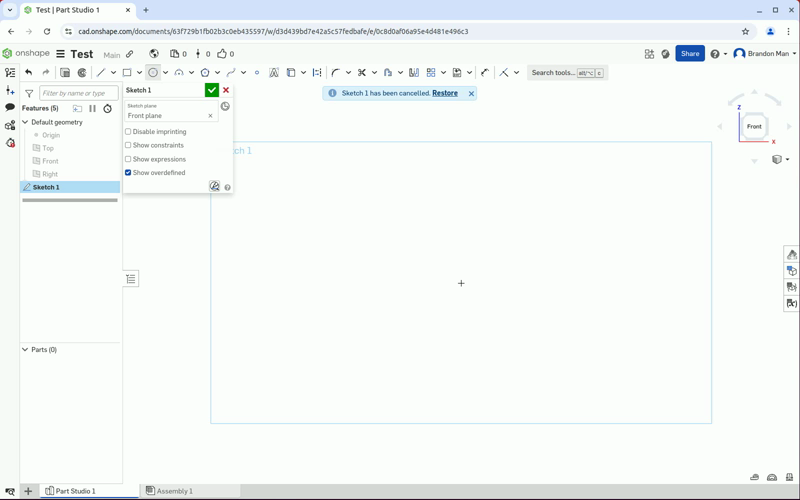
click(461, 282)
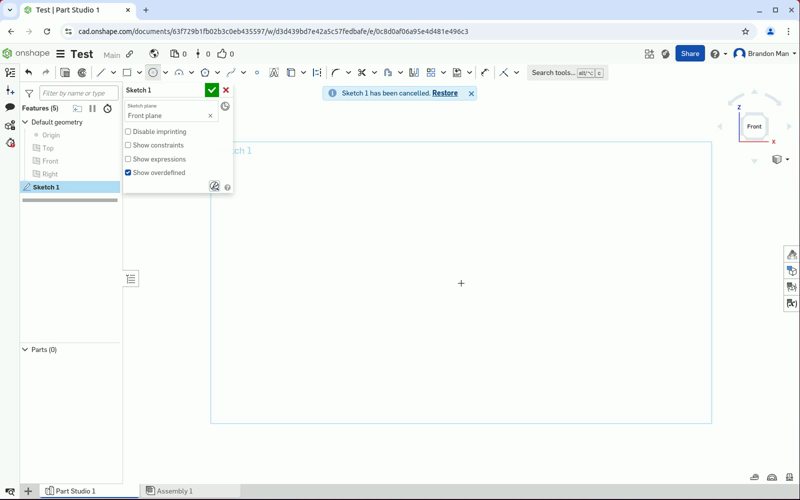
key_up(shift)
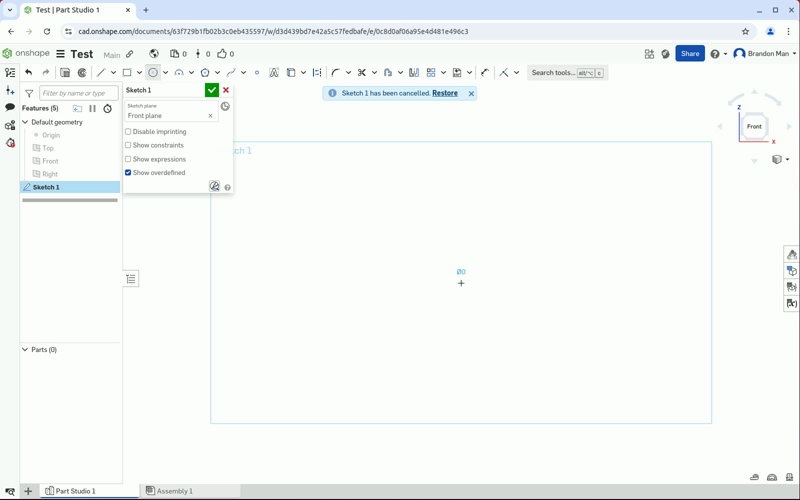
mouse_move(471, 282)
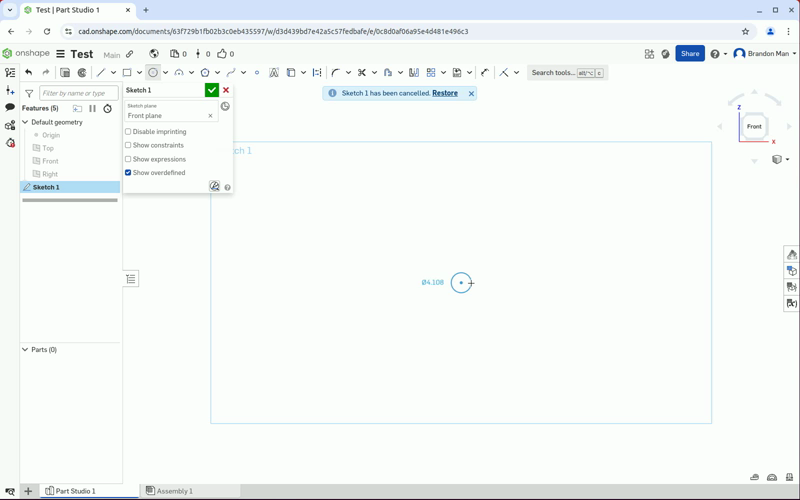
click(471, 282)
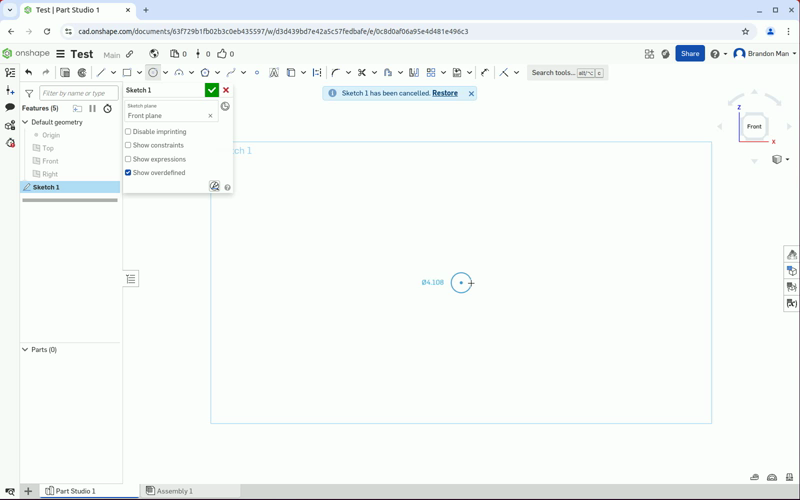
key(esc)
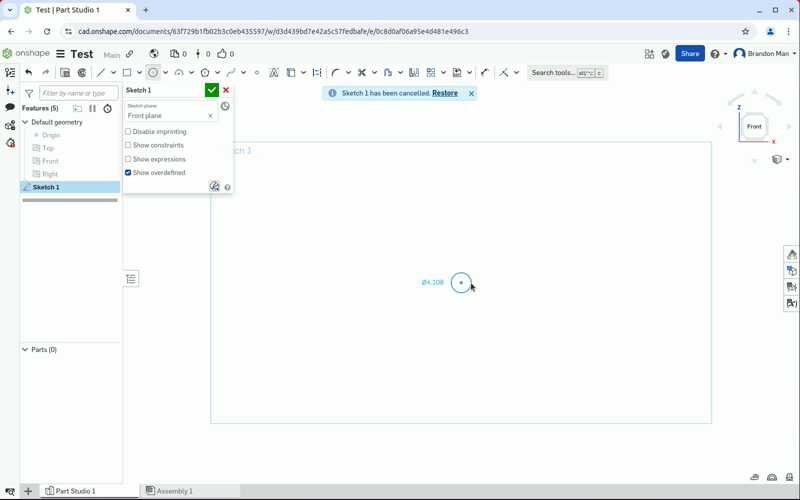
key(c)
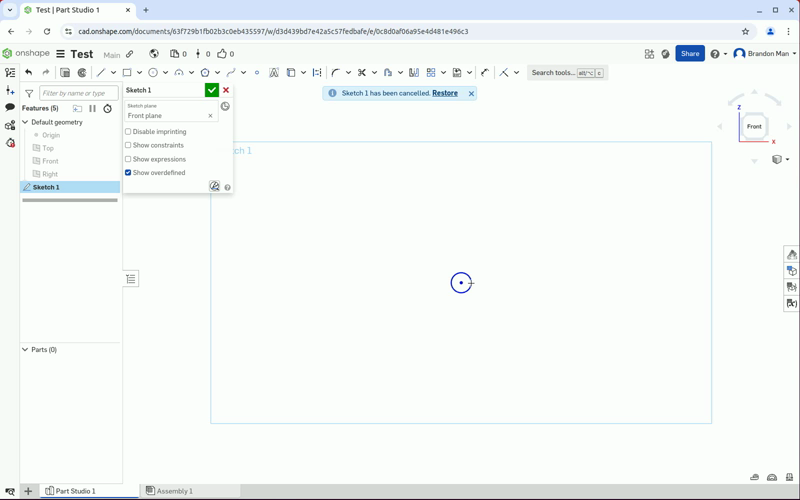
key_down(shift)
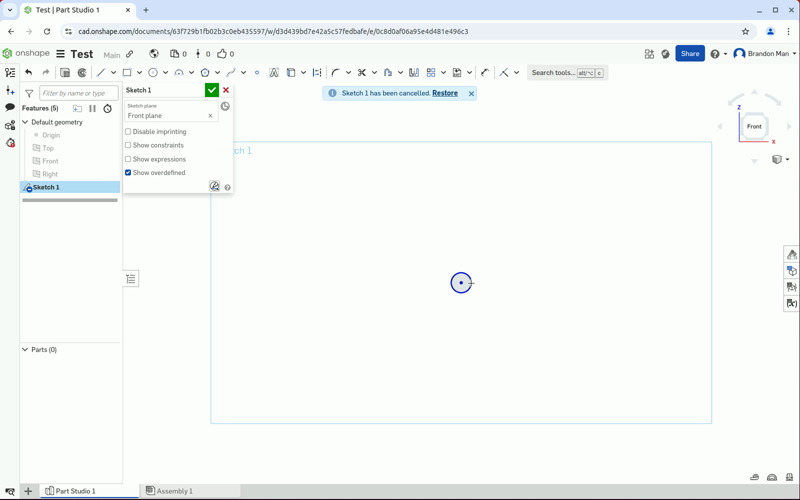
mouse_move(461, 282)
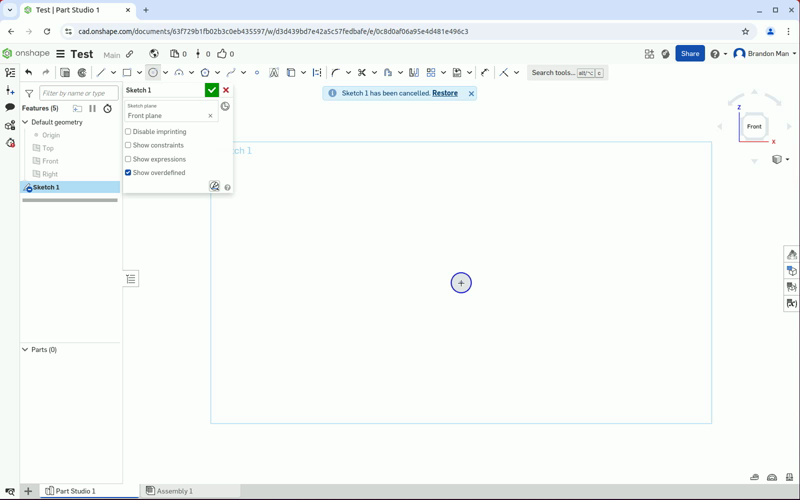
click(461, 282)
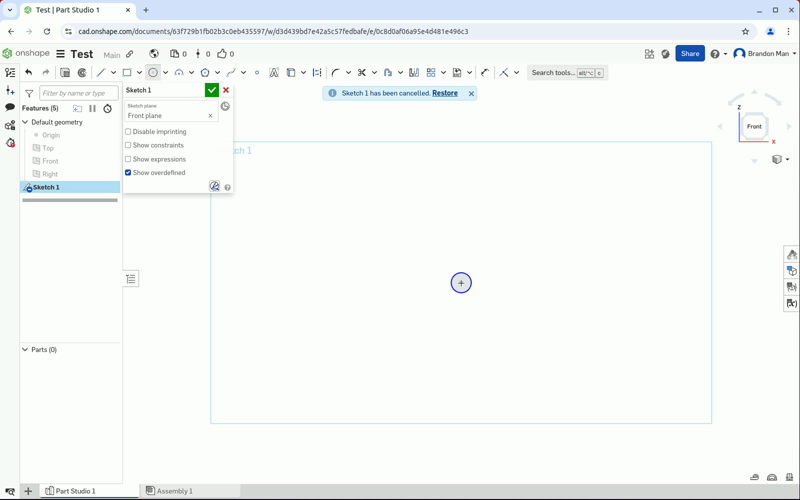
key_up(shift)
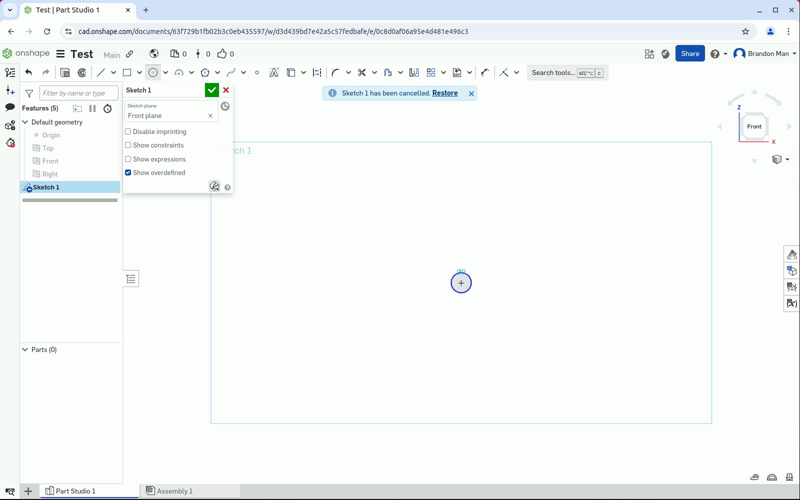
mouse_move(468, 282)
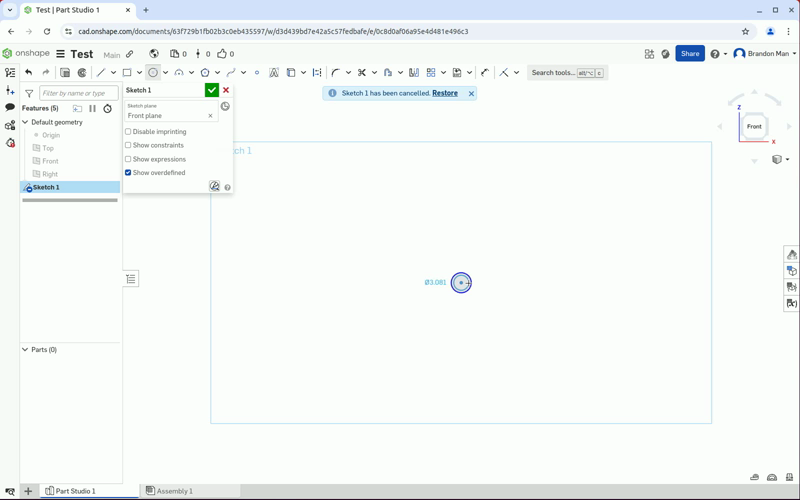
scroll(6)
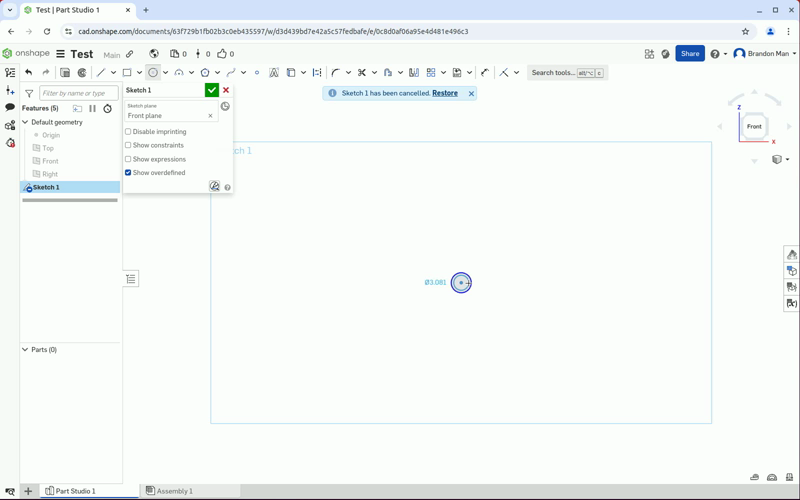
scroll(6)
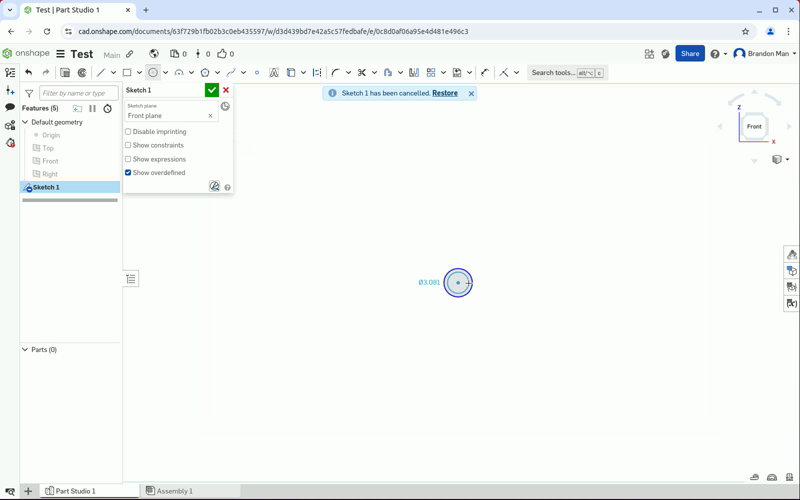
scroll(6)
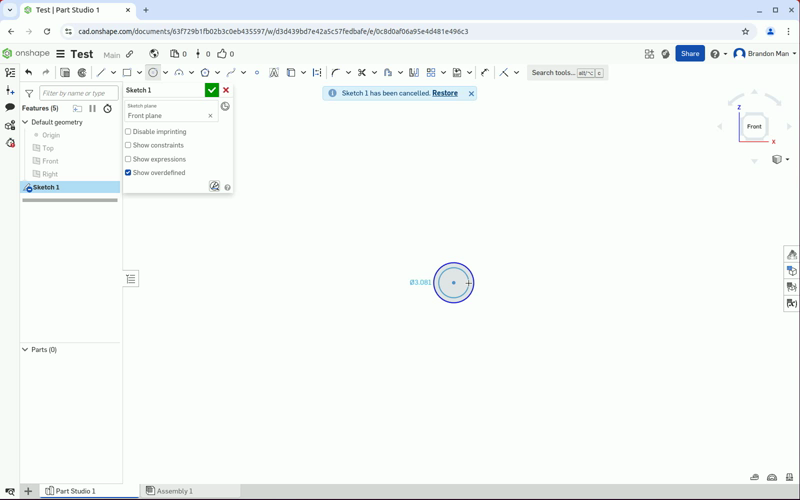
scroll(6)
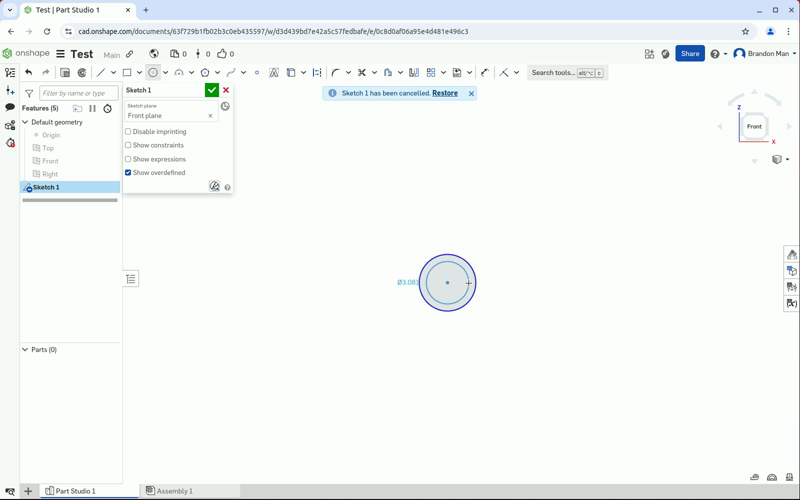
scroll(6)
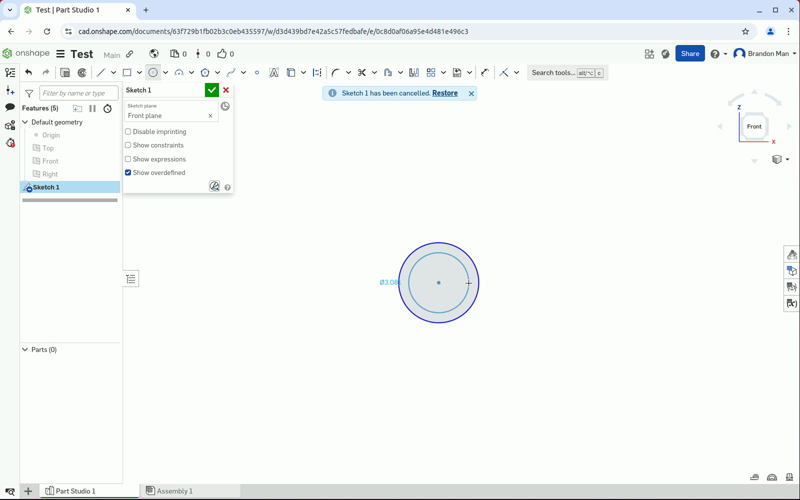
scroll(6)
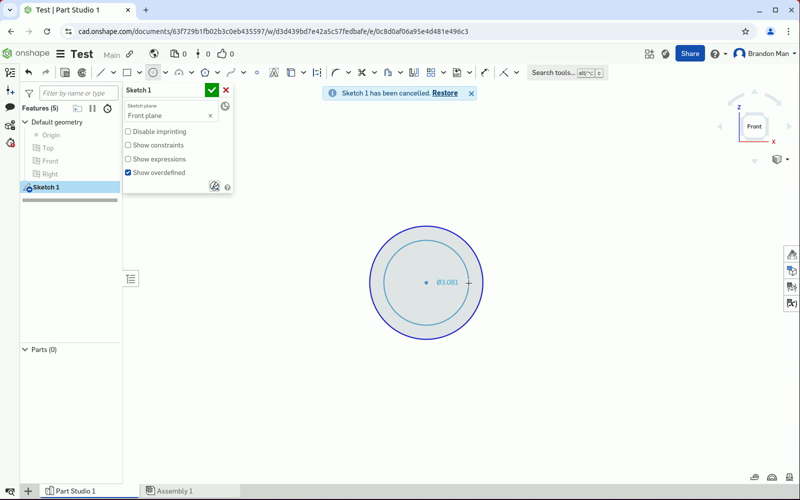
scroll(6)
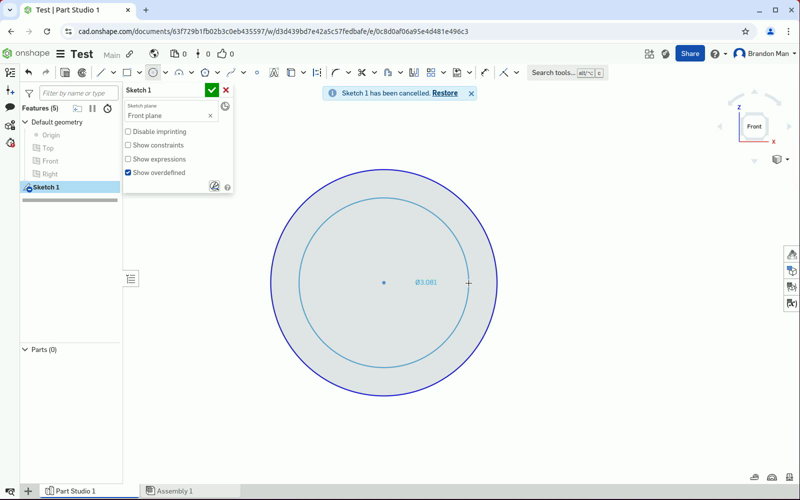
click(468, 282)
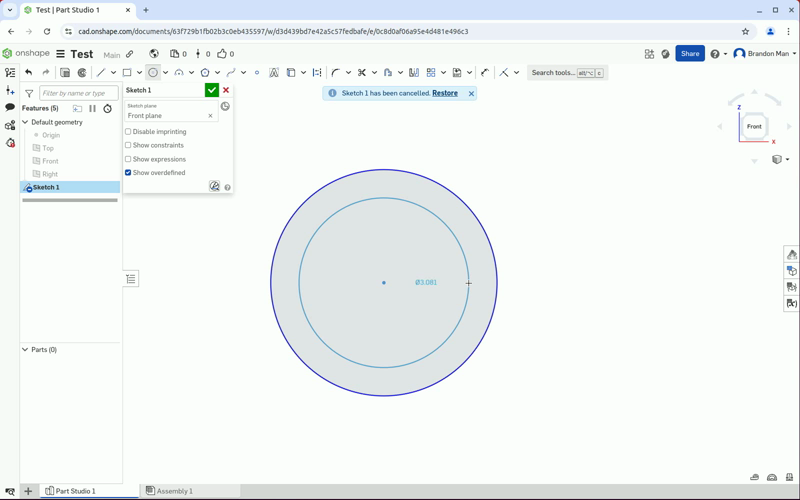
scroll(-6)
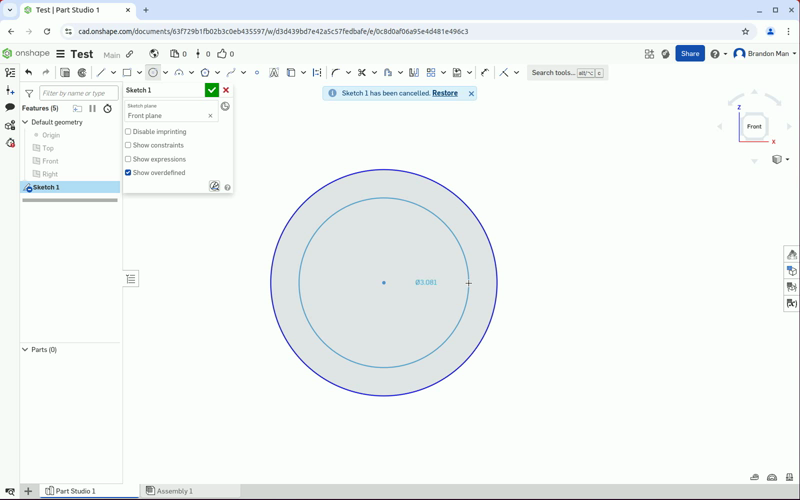
scroll(-6)
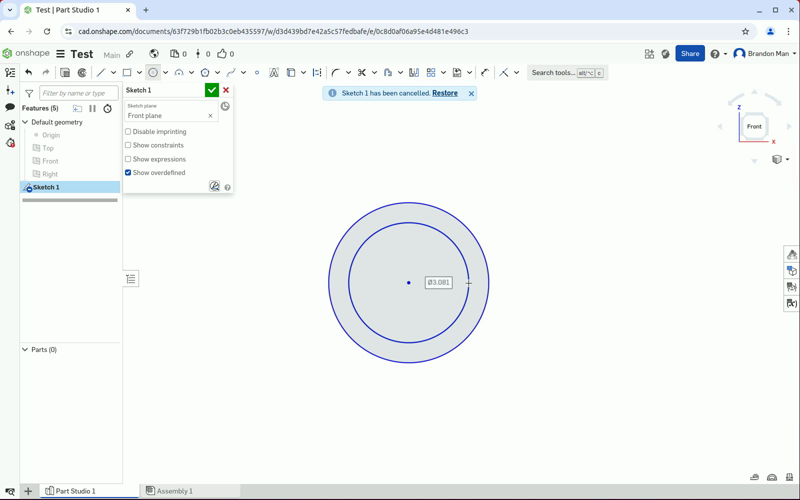
scroll(-6)
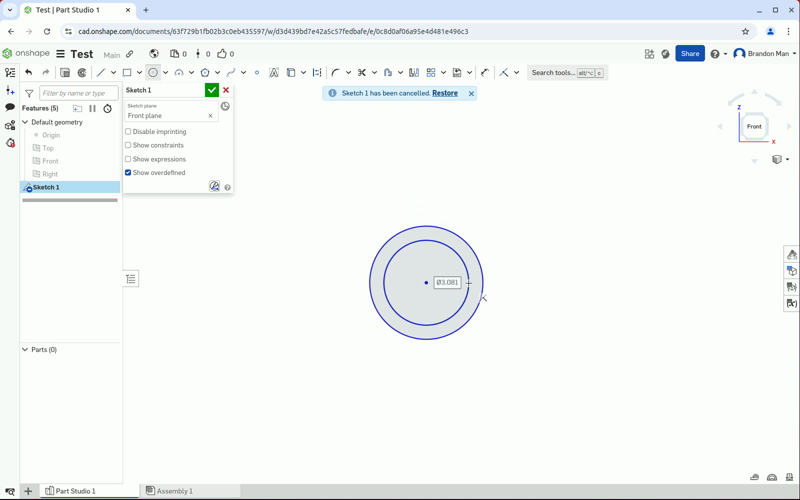
scroll(-6)
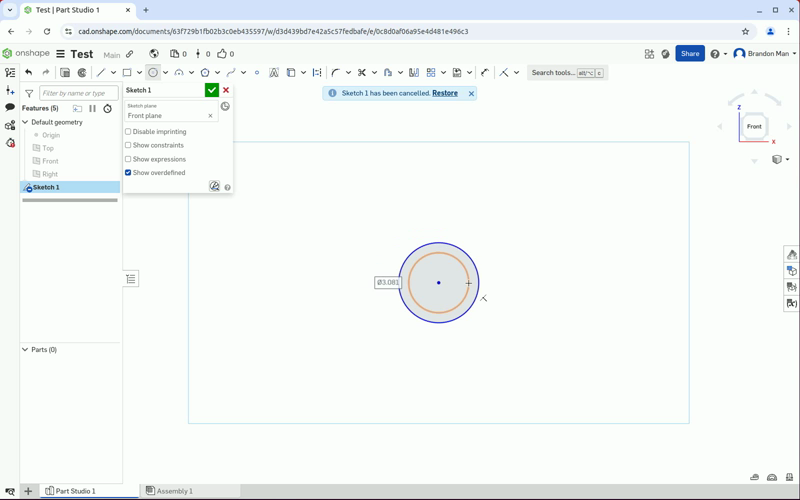
scroll(-6)
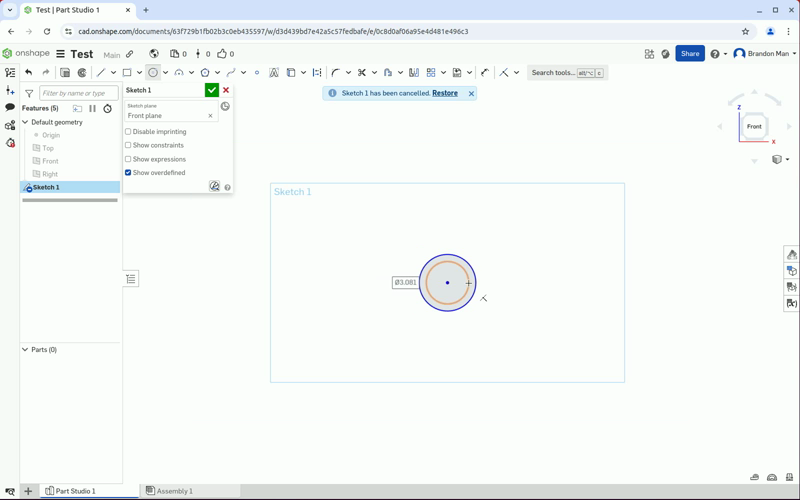
scroll(-6)
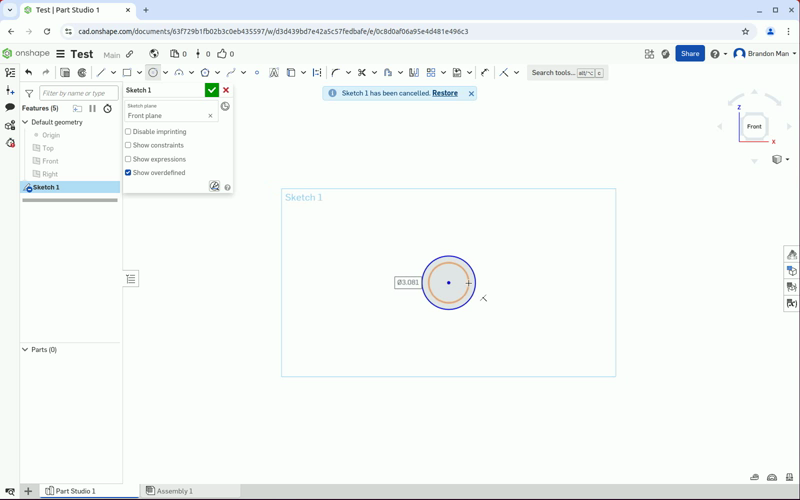
scroll(-6)
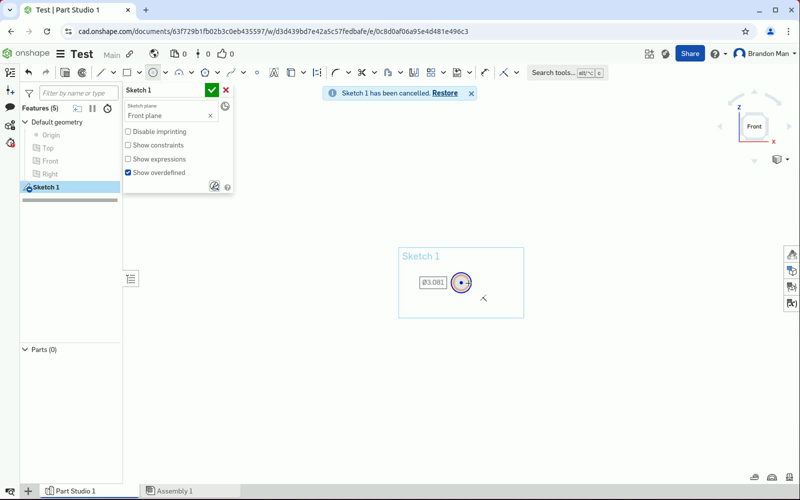
key(esc)
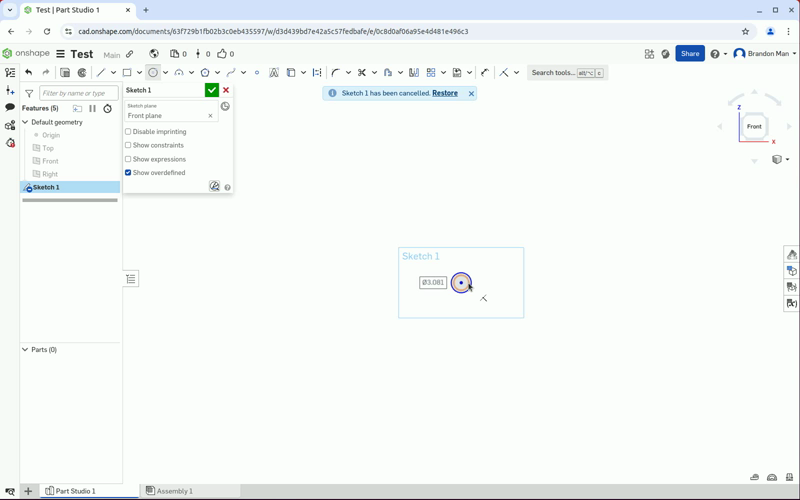
mouse_move(459, 274)
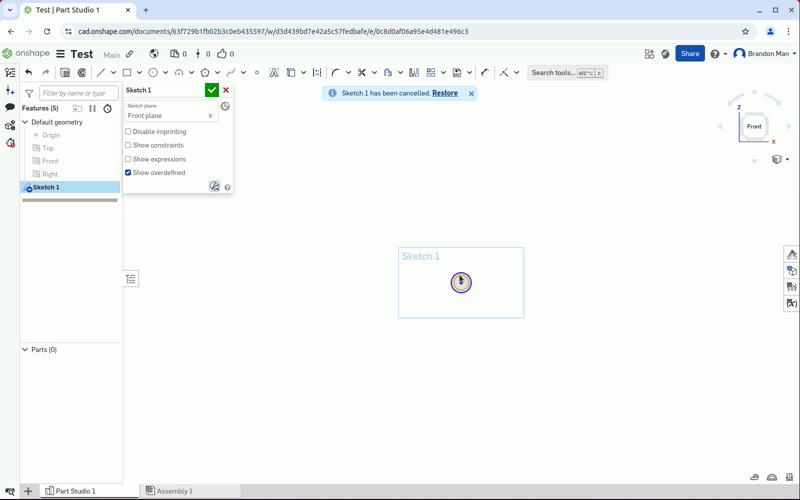
scroll(6)
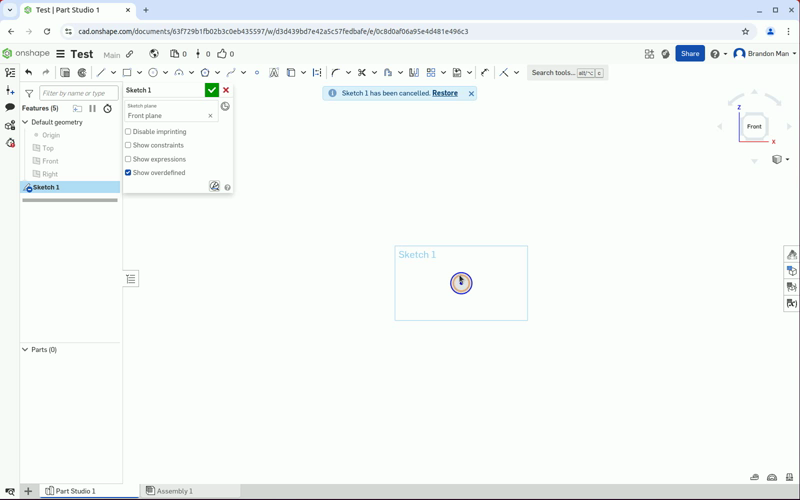
scroll(6)
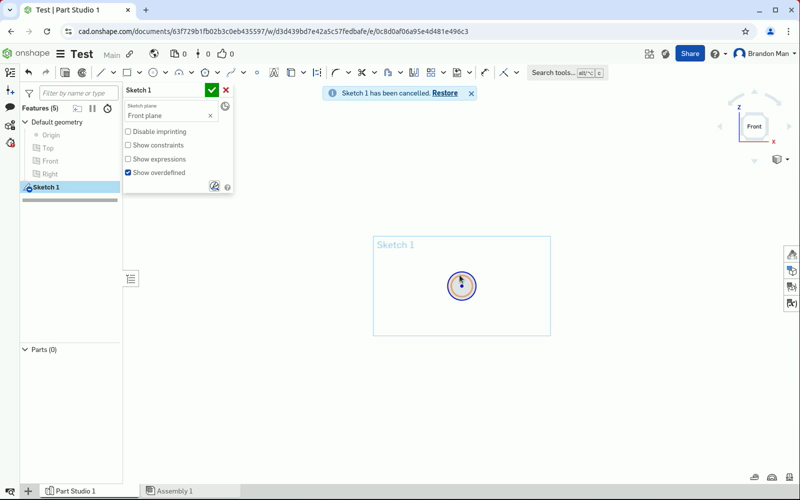
scroll(6)
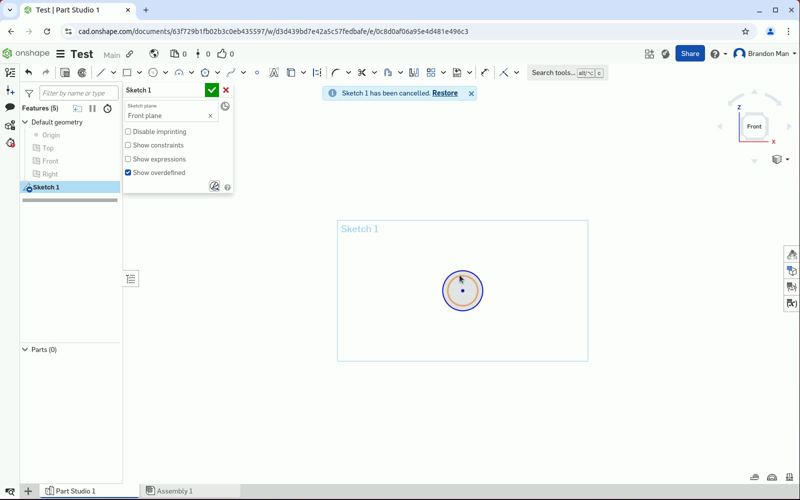
scroll(6)
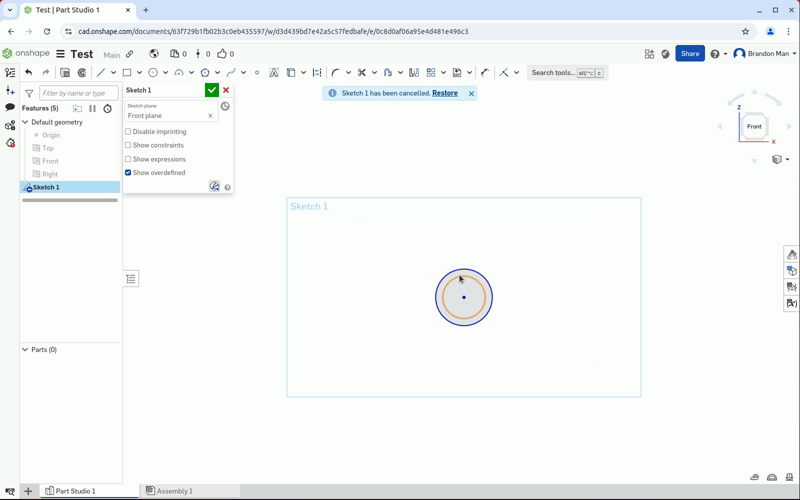
scroll(6)
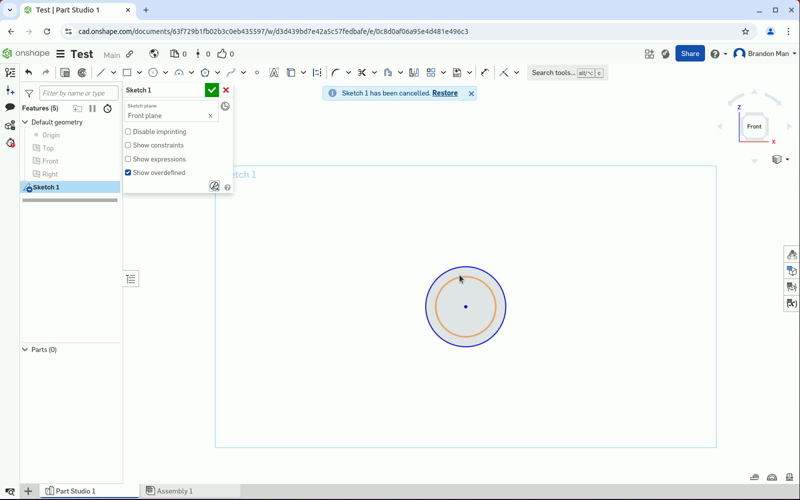
scroll(6)
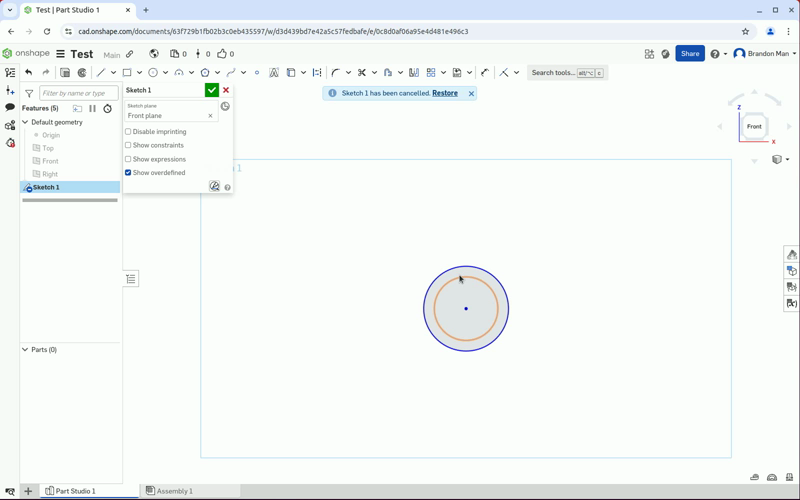
scroll(6)
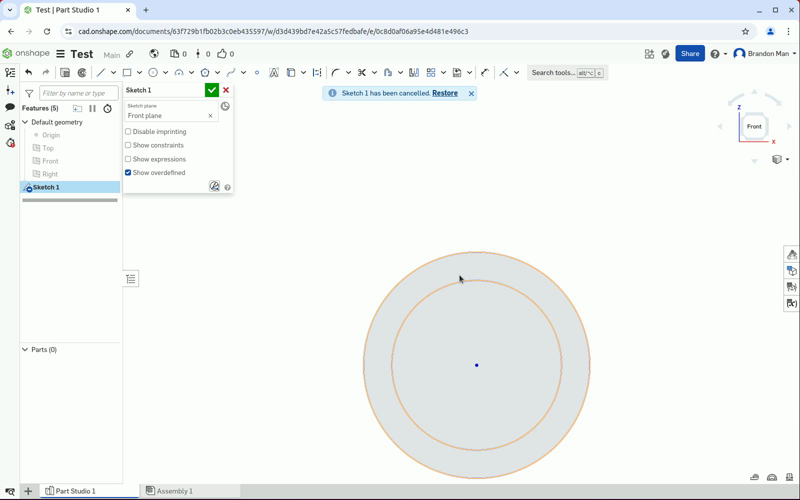
click(459, 274)
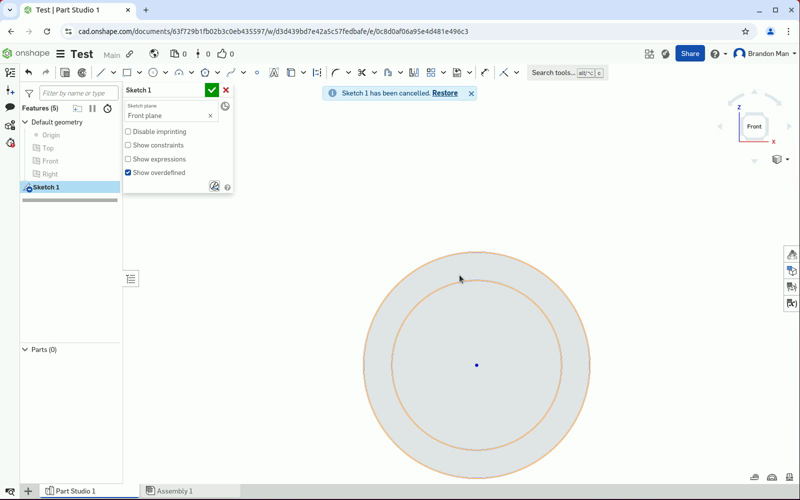
scroll(-6)
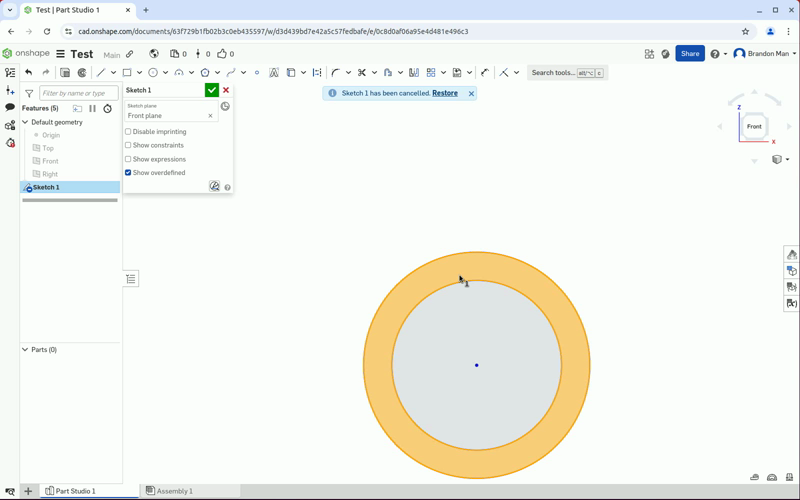
scroll(-6)
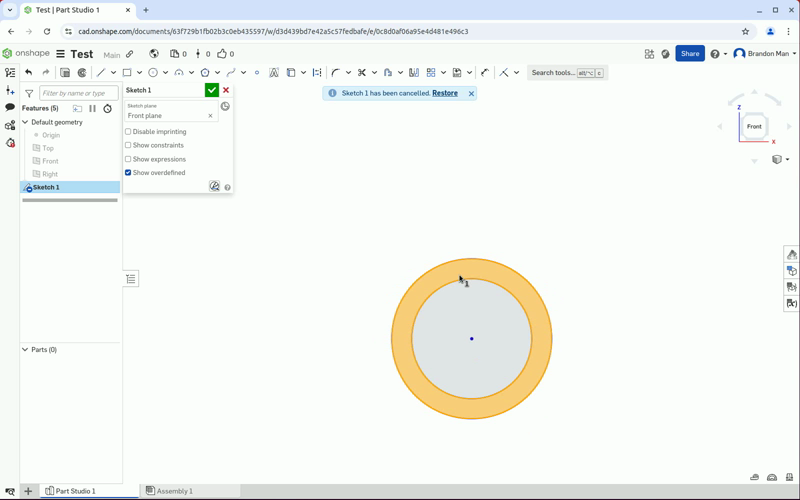
scroll(-6)
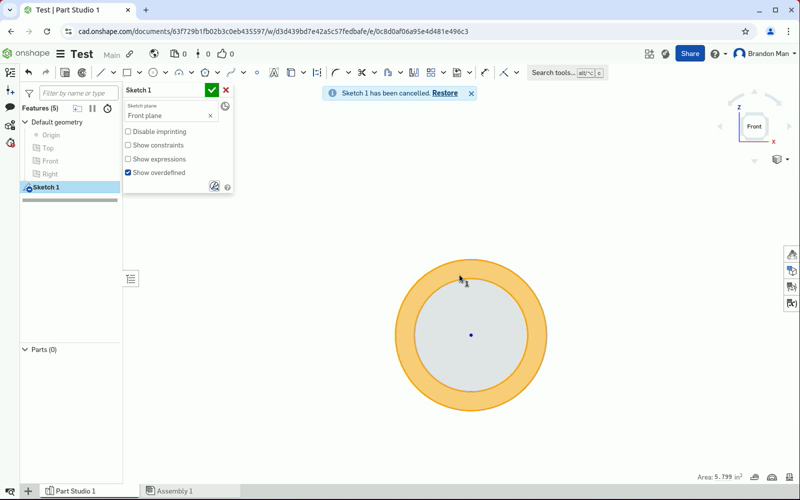
scroll(-6)
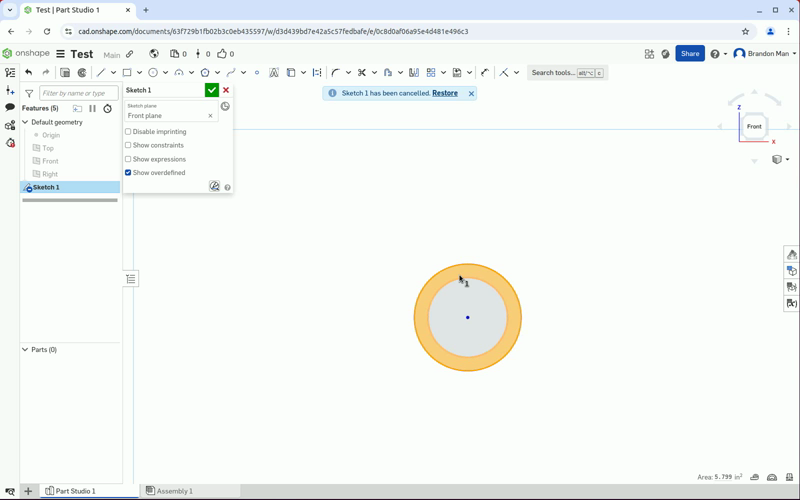
scroll(-6)
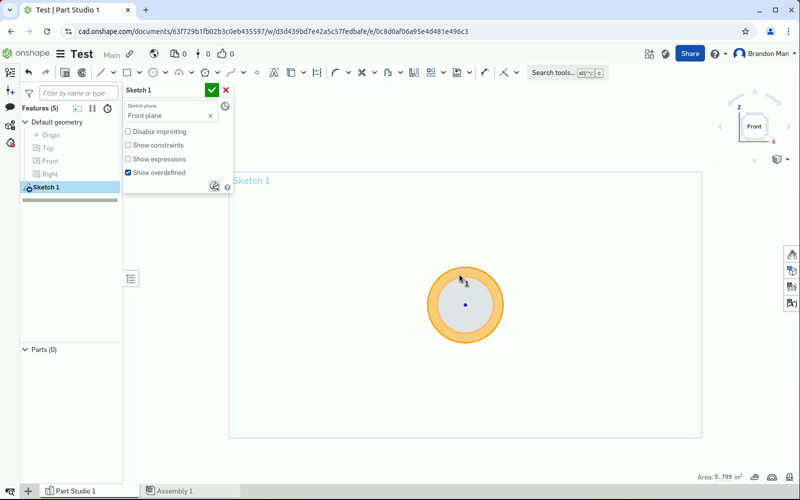
scroll(-6)
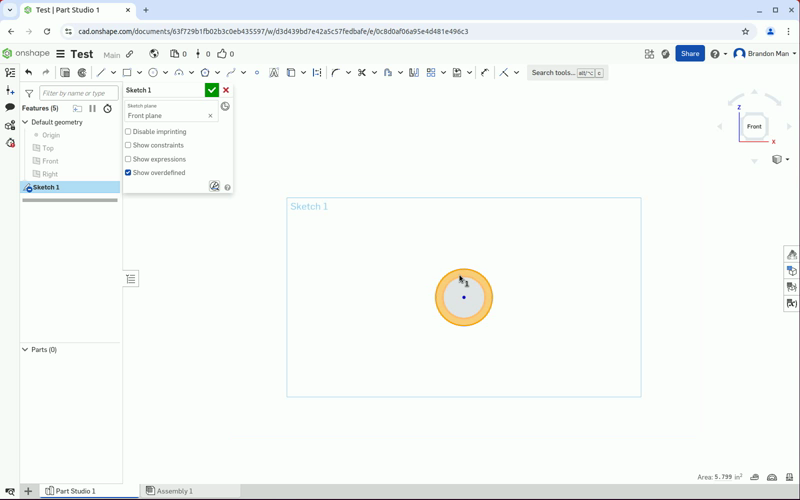
scroll(-6)
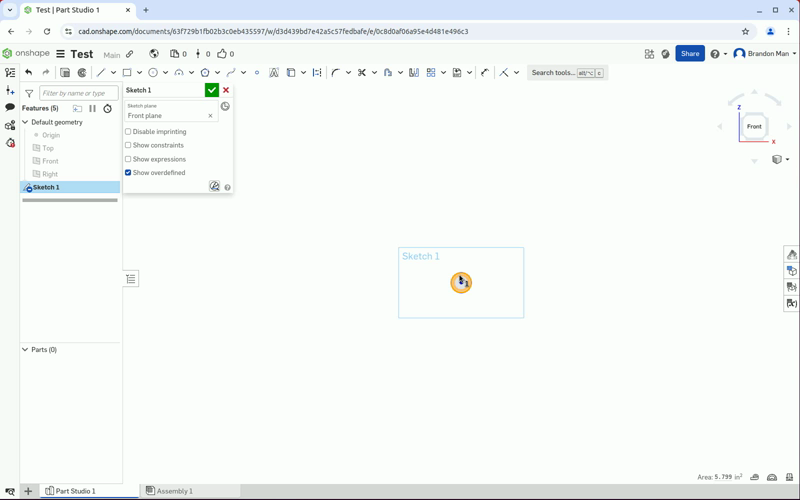
mouse_move(73, 352)
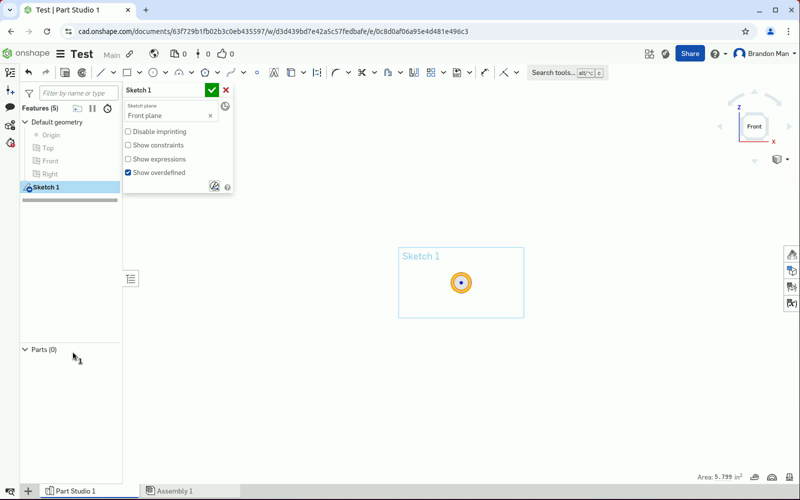
key(shift+y)
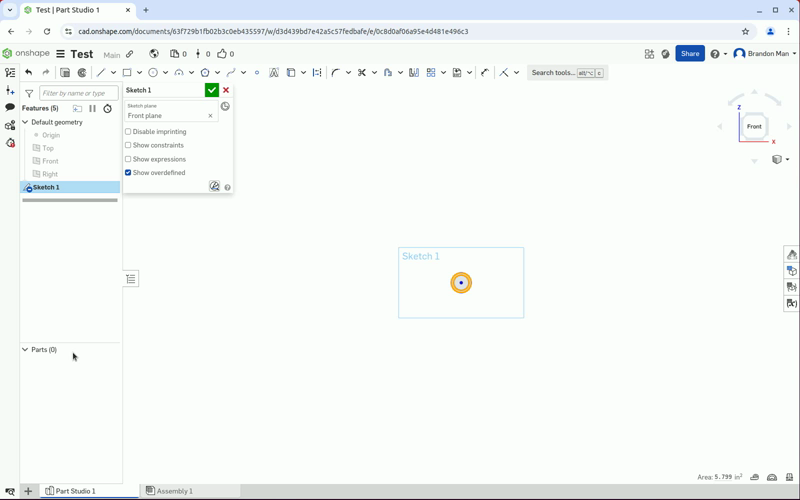
key(shift+e)
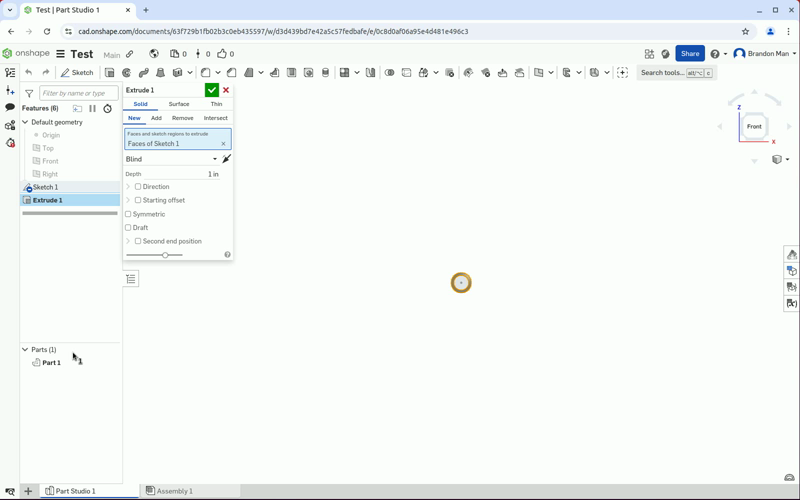
mouse_move(143, 106)
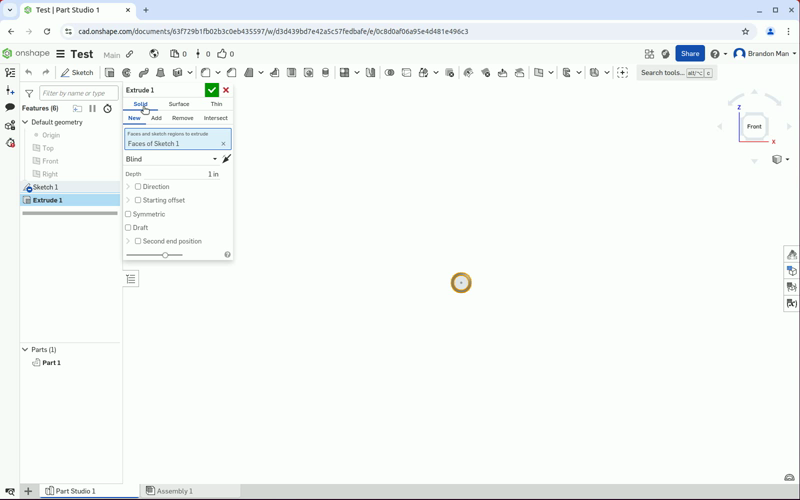
click(143, 106)
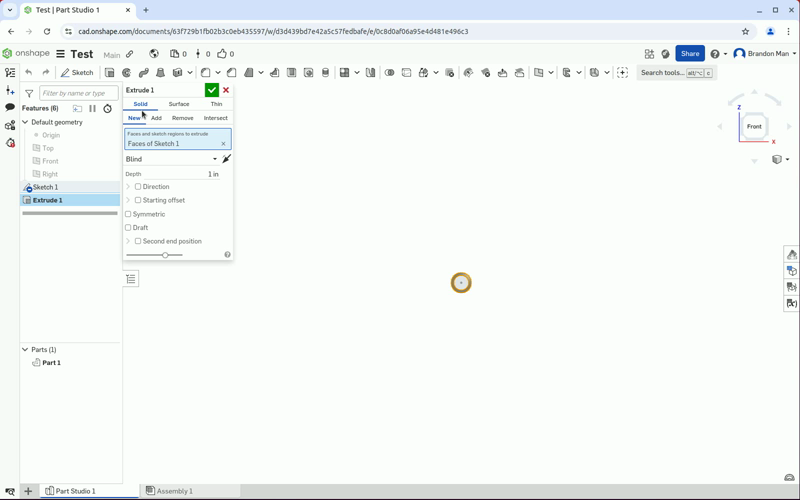
mouse_move(137, 120)
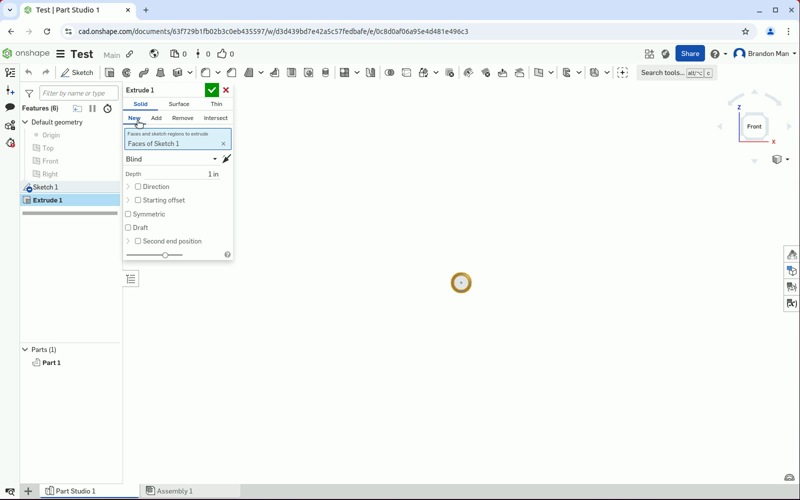
click(137, 120)
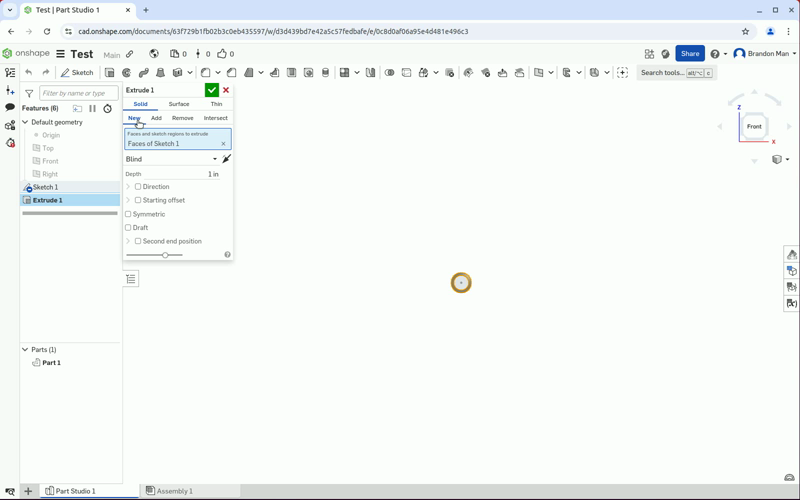
key(tab, 4)
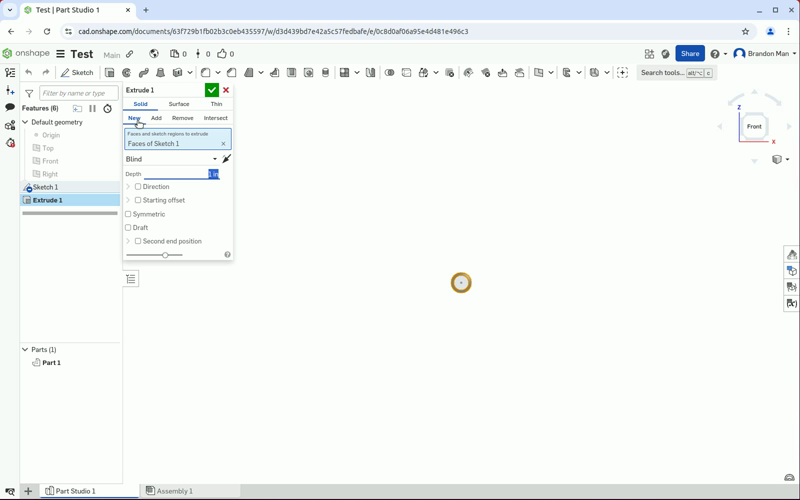
text(23.108)
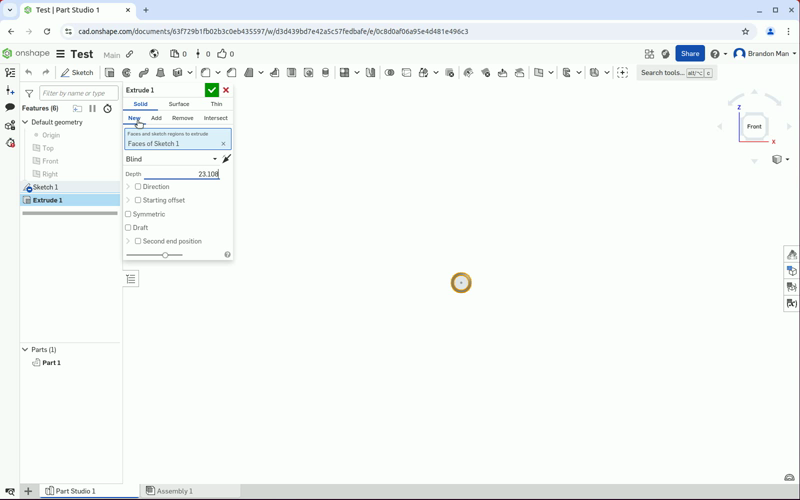
key(enter)
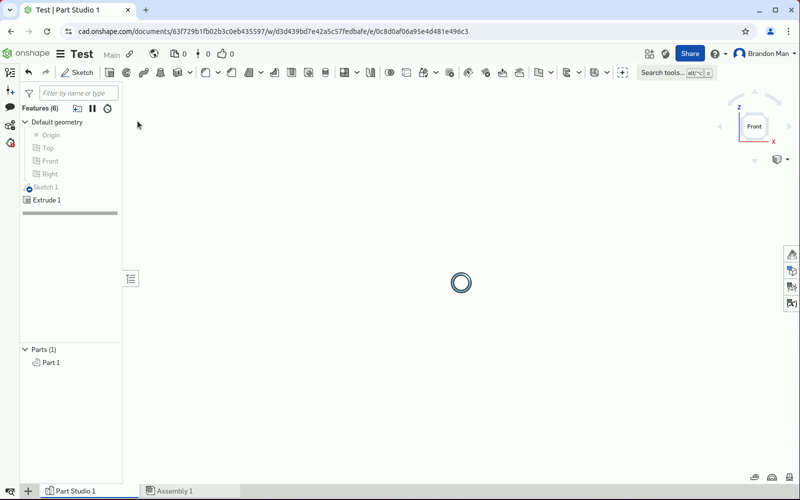
key(shift+h)
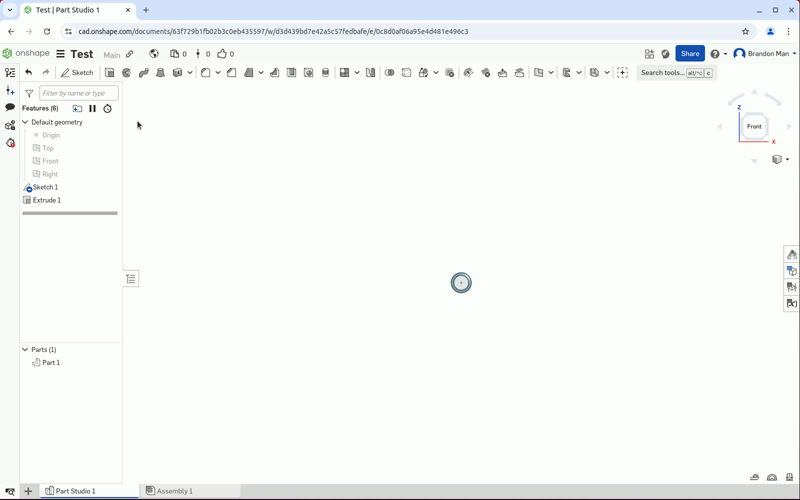
key(shift+h)
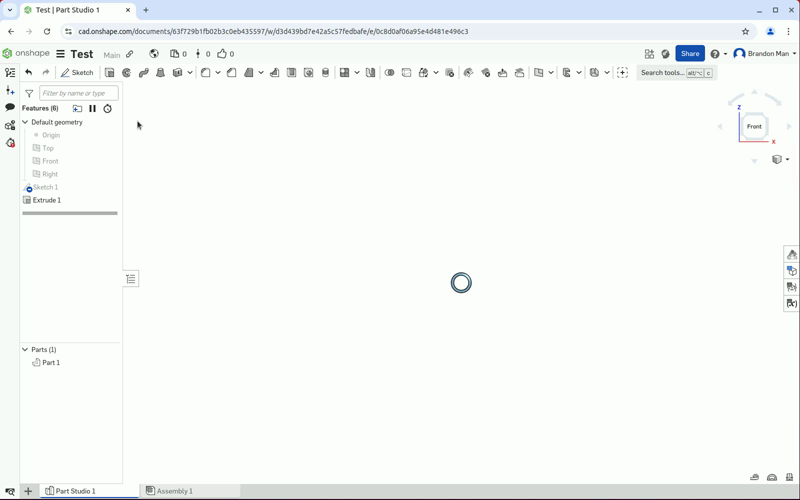
mouse_move(73, 189)
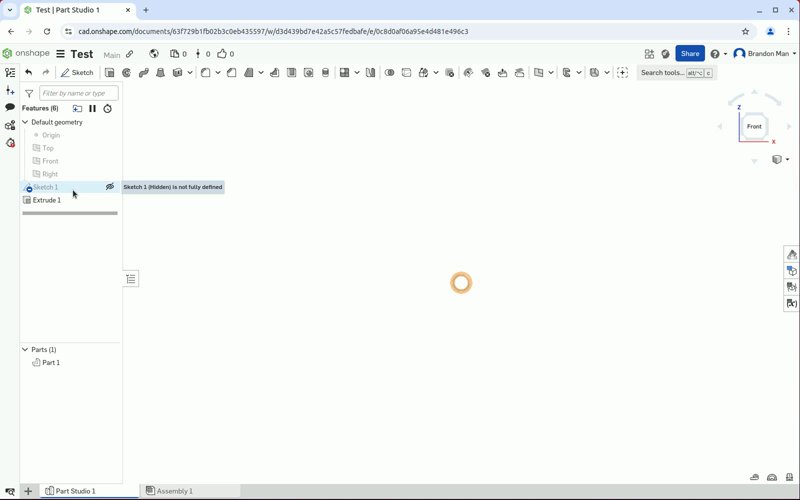
click(73, 189)
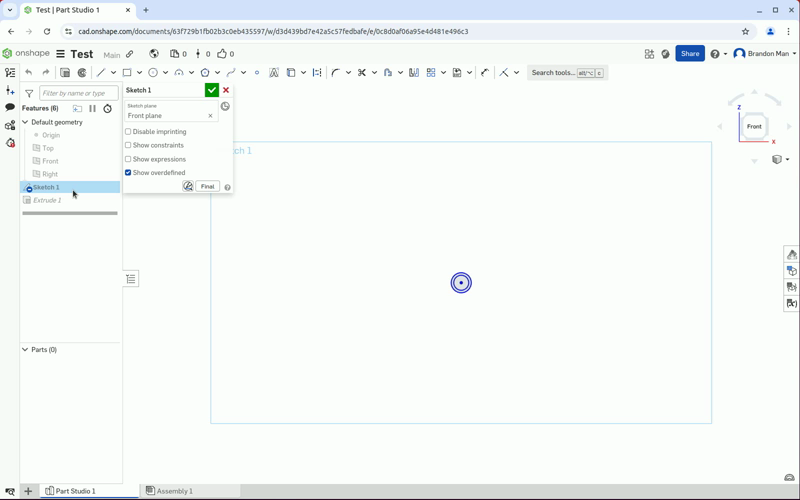
mouse_move(229, 92)
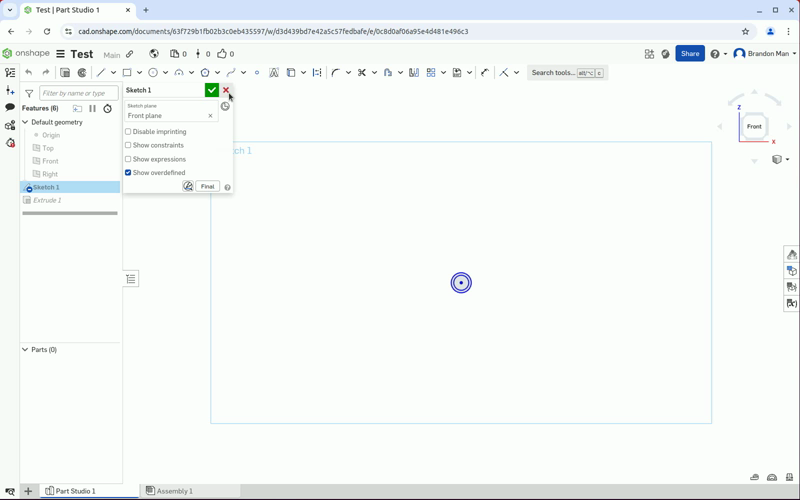
click(229, 92)
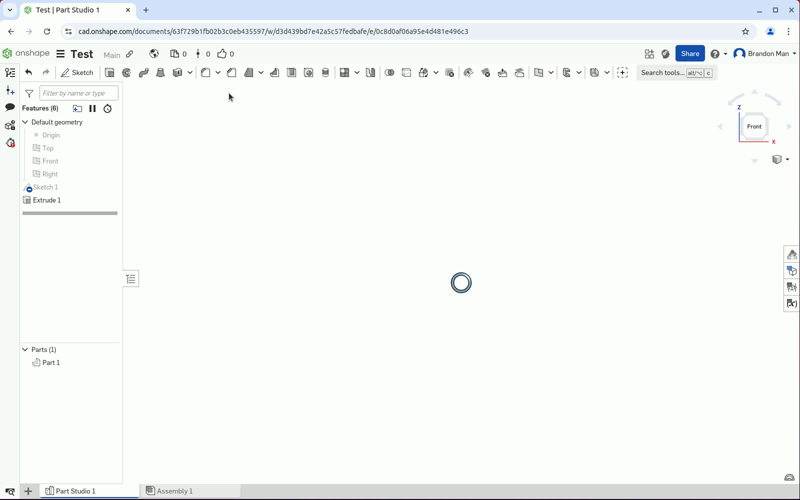
mouse_move(73, 352)
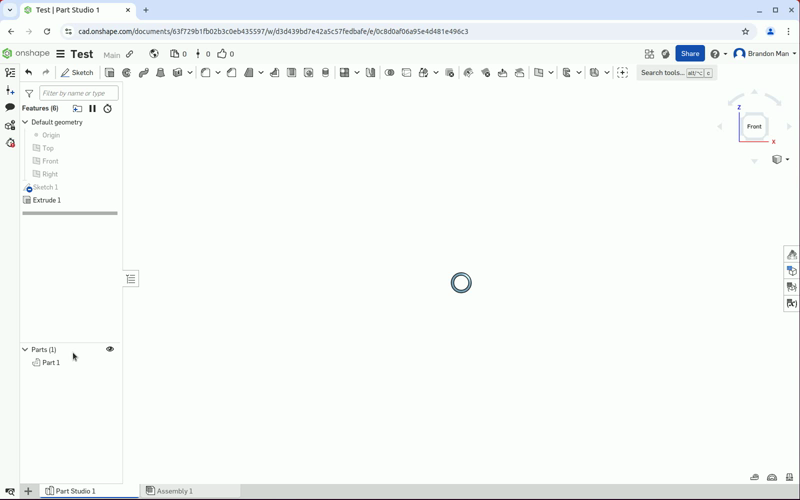
key(y)
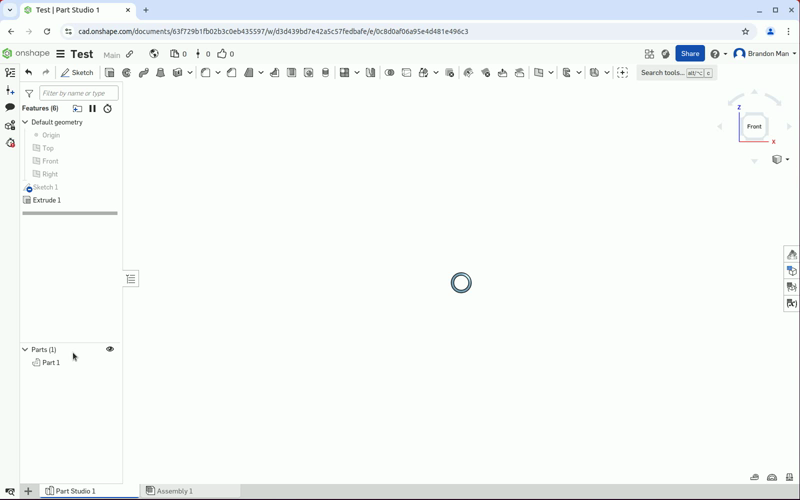
key(shift+p)
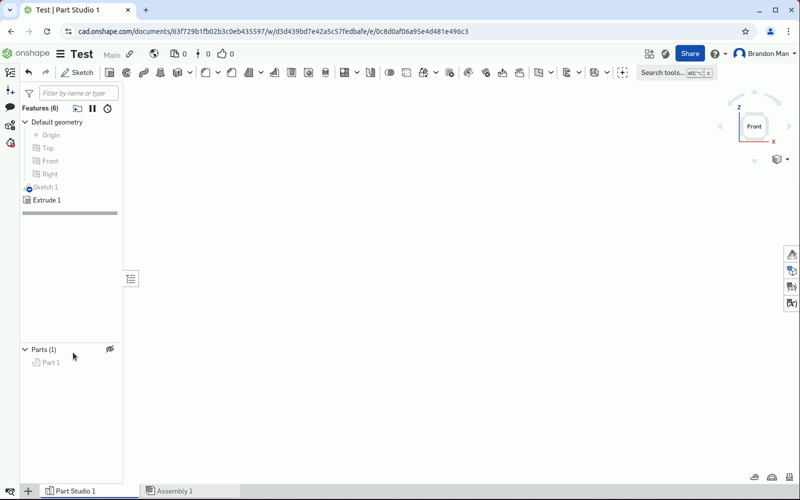
key(space)
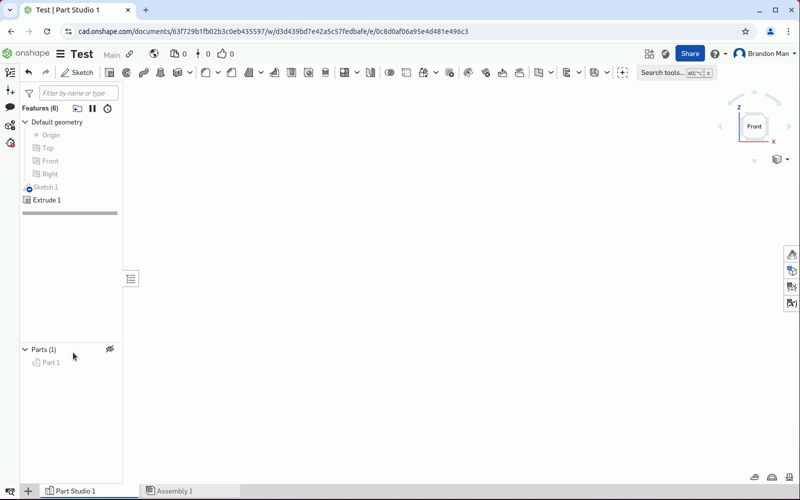
key_down(shift)
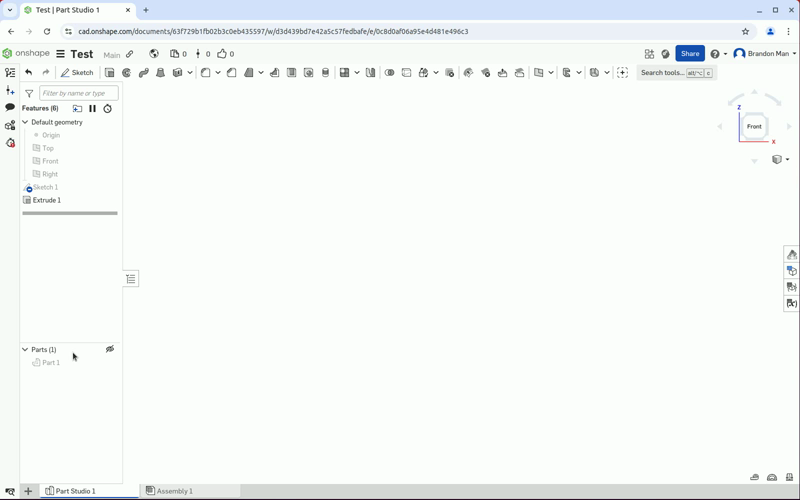
key(down)
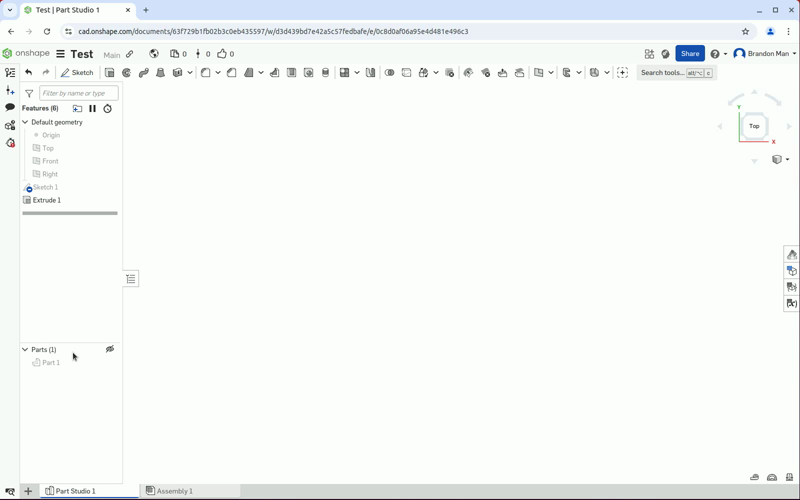
key_up(shift)
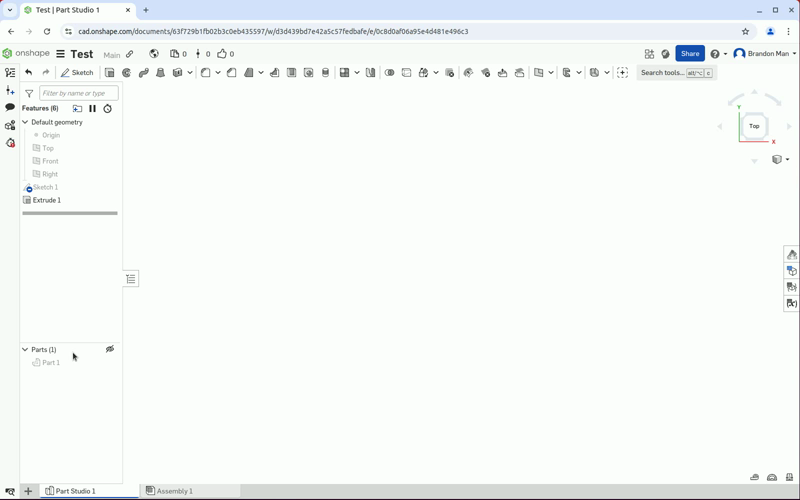
mouse_move(73, 352)
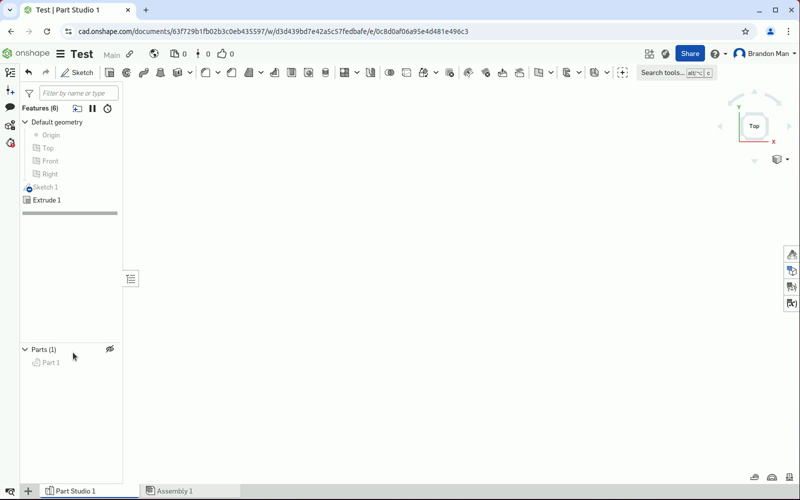
key(shift+y)
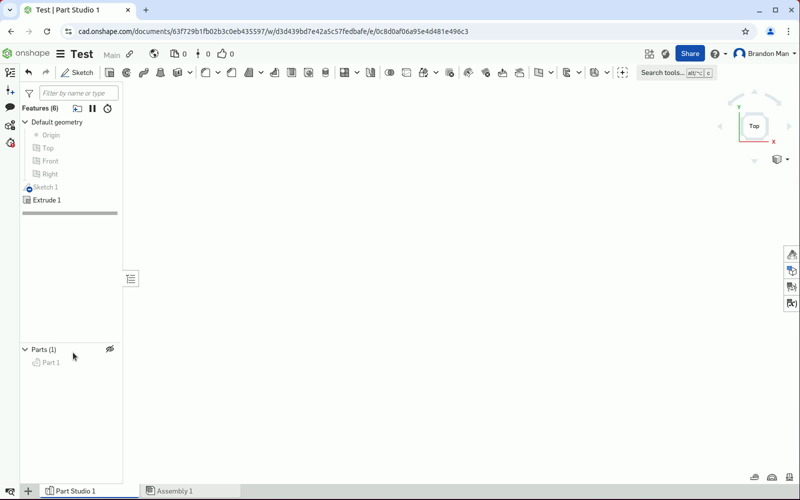
key(shift+s)
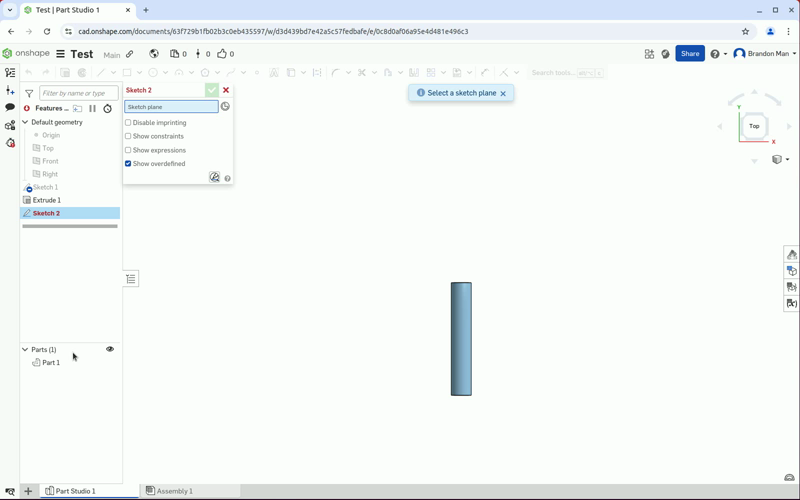
mouse_move(73, 150)
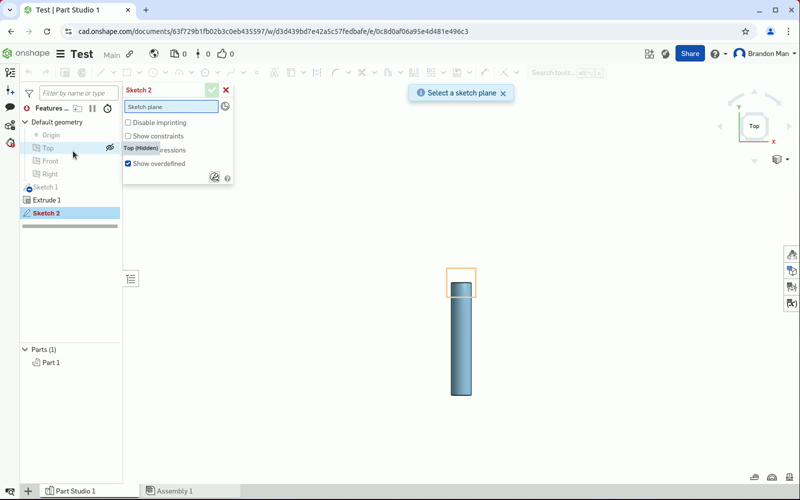
click(73, 150)
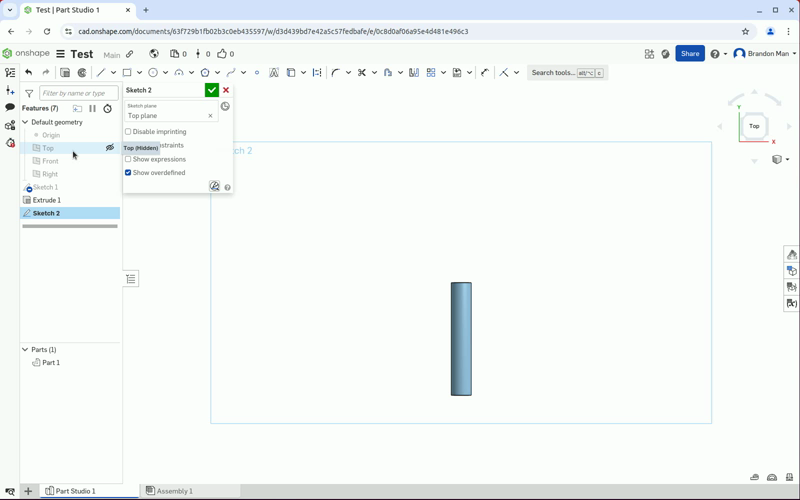
mouse_move(73, 352)
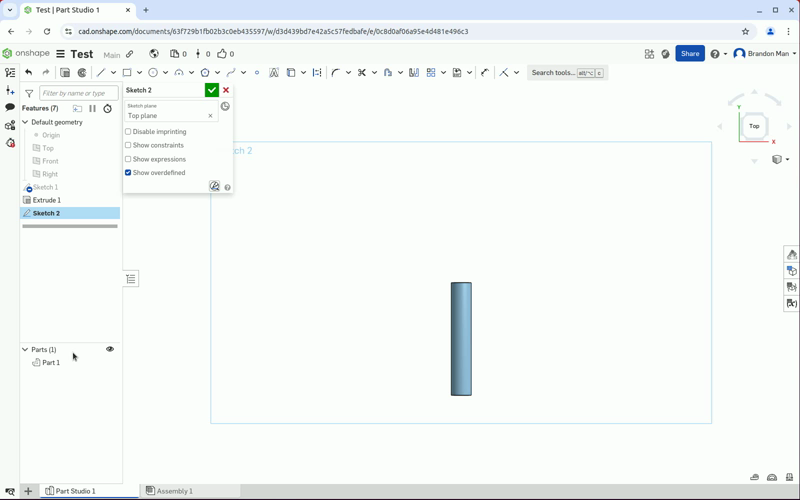
key(y)
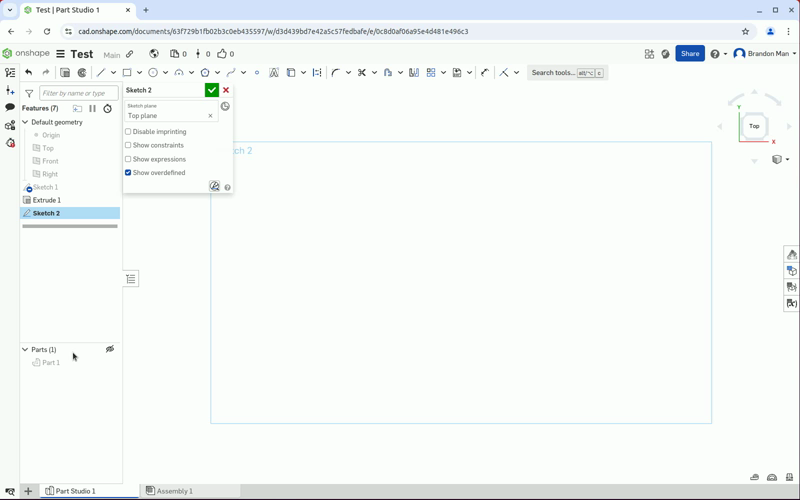
key(c)
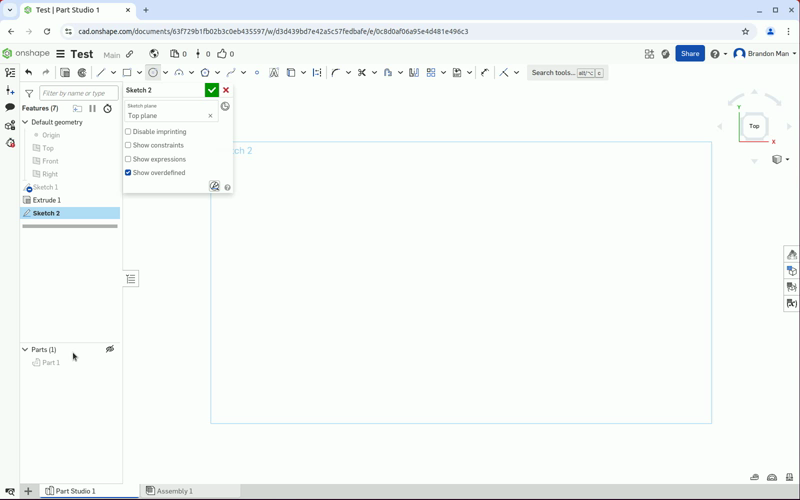
key_down(shift)
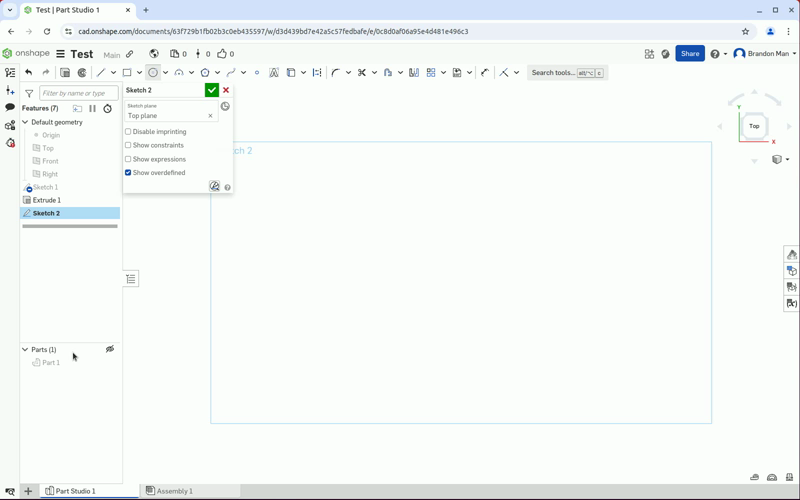
mouse_move(460, 384)
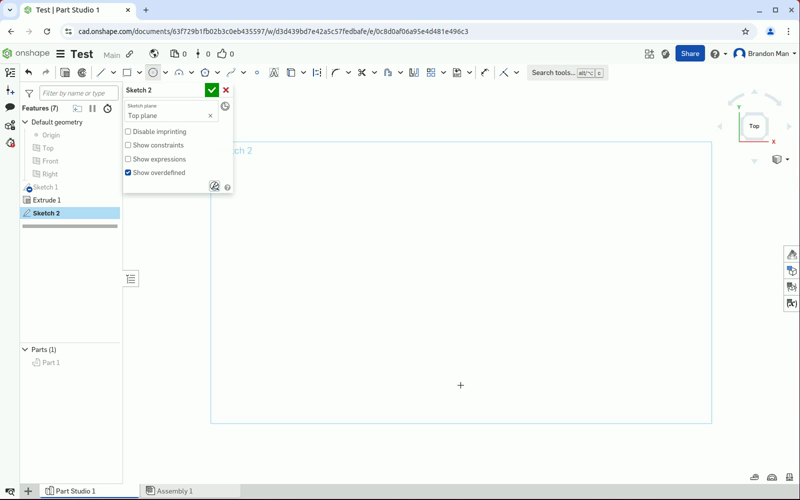
click(460, 384)
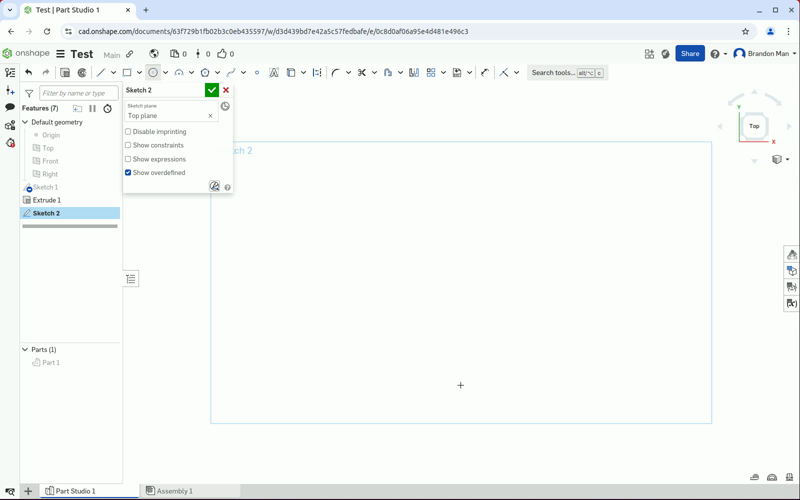
key_up(shift)
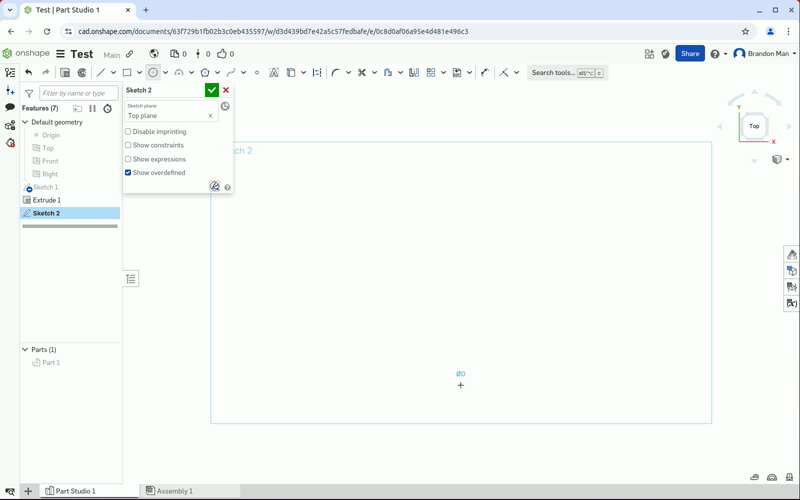
mouse_move(466, 384)
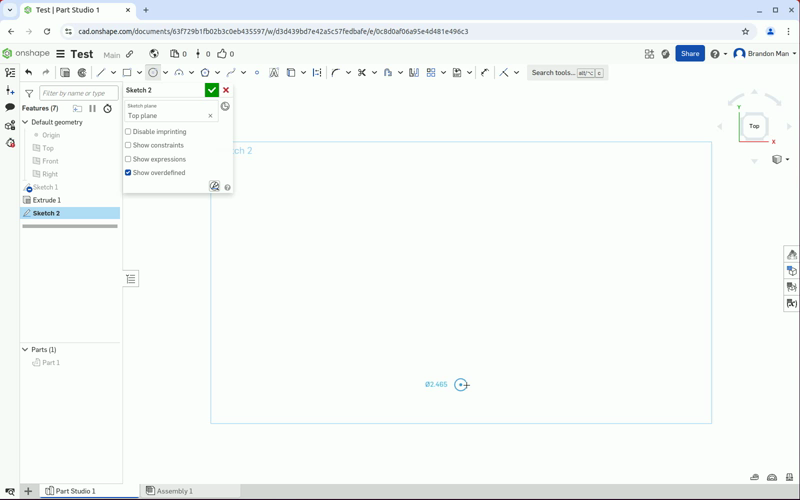
click(466, 384)
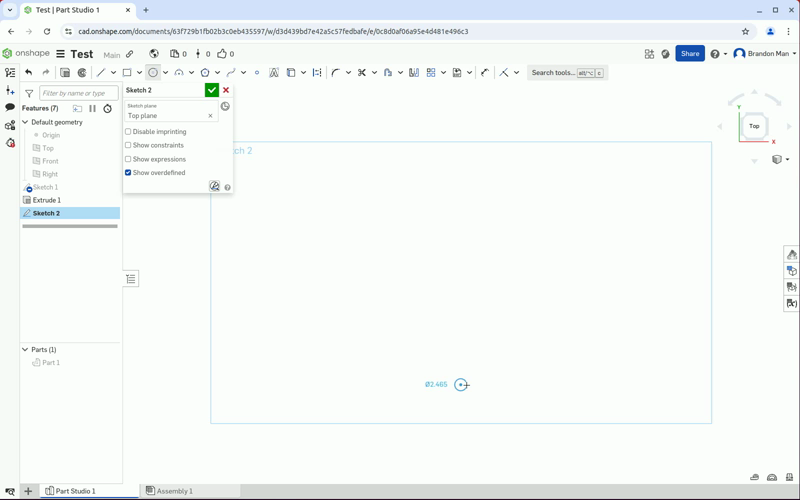
key(esc)
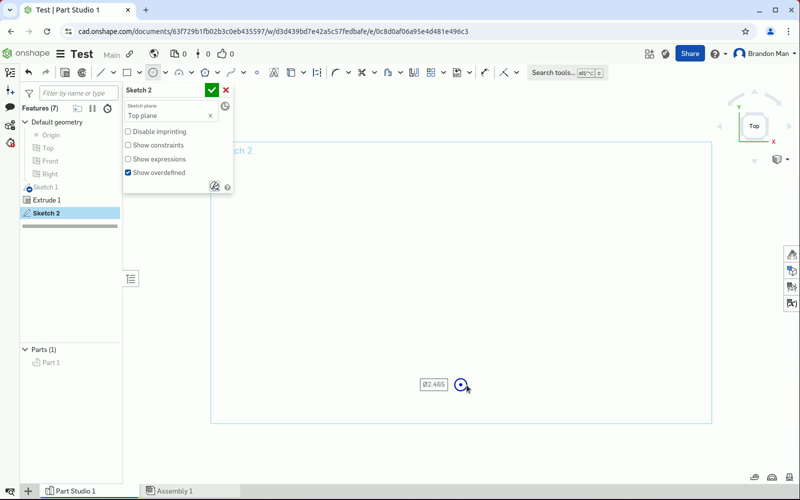
mouse_move(461, 390)
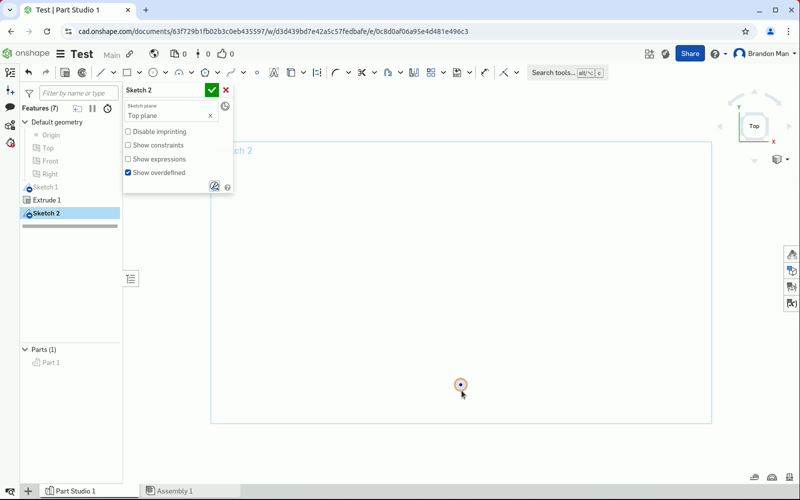
scroll(6)
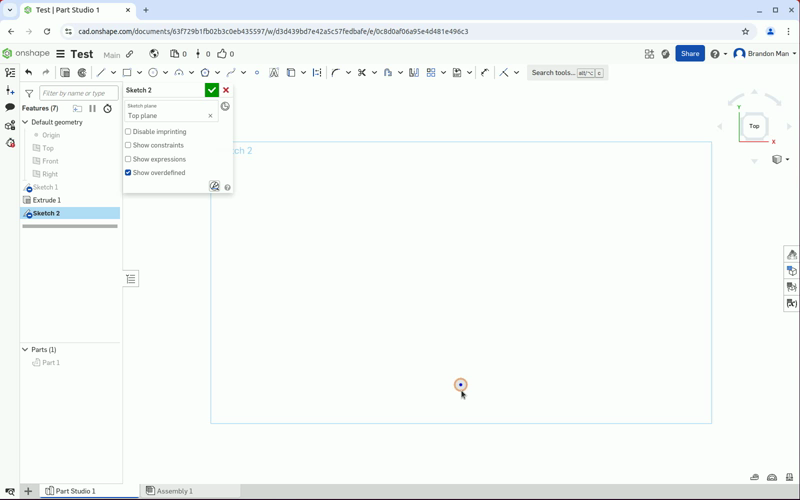
scroll(6)
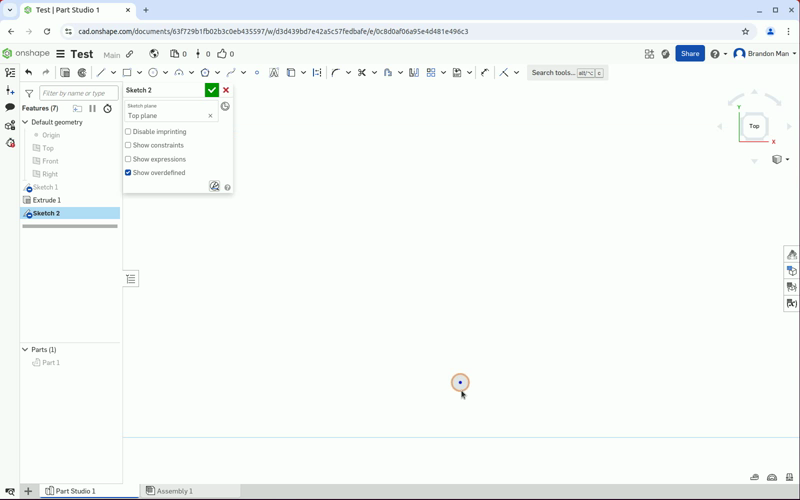
scroll(6)
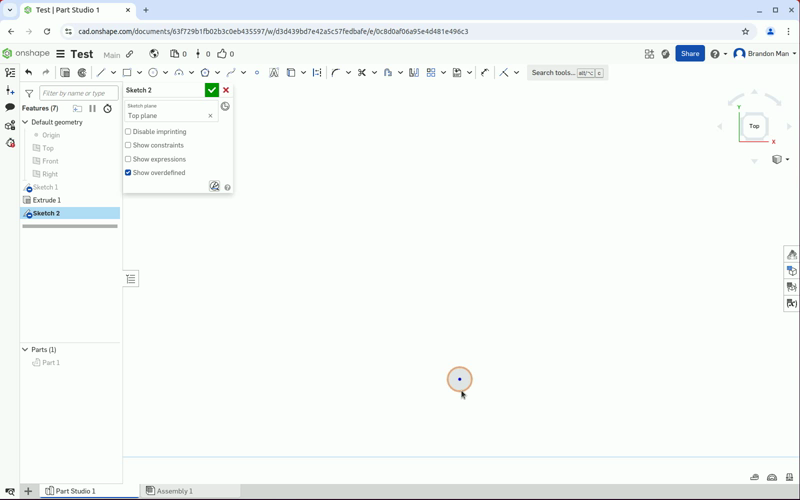
scroll(6)
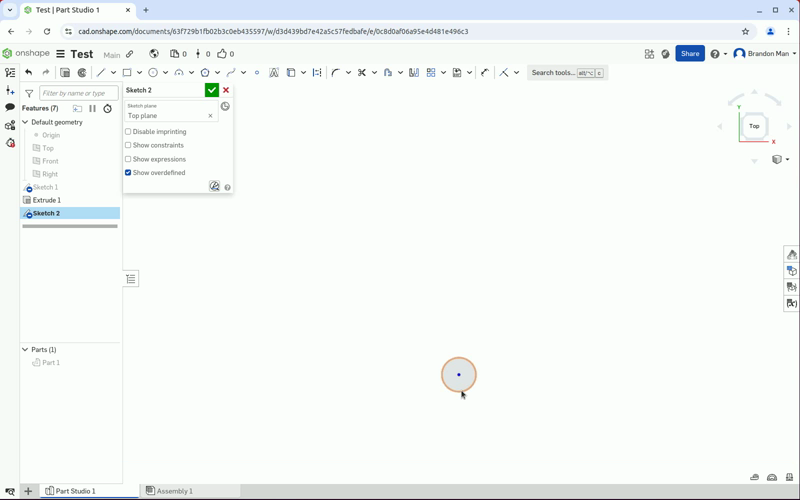
scroll(6)
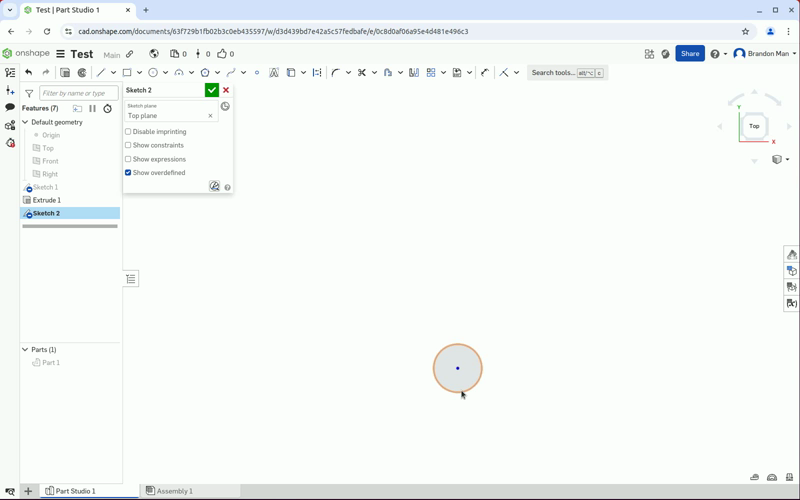
scroll(6)
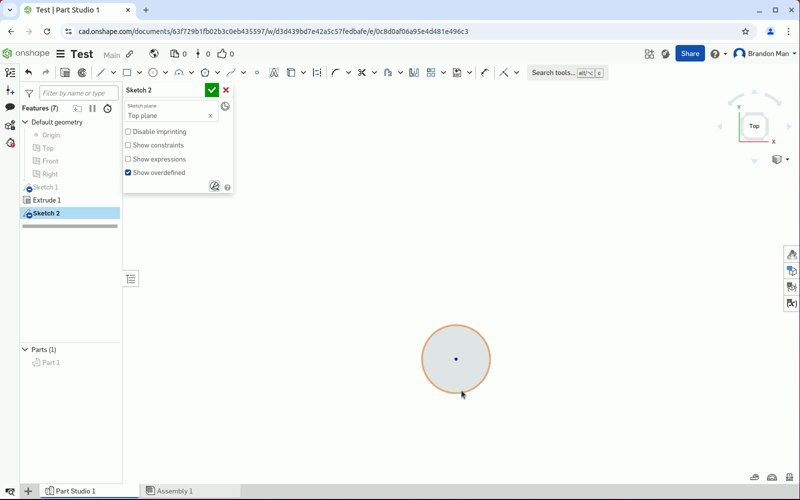
scroll(6)
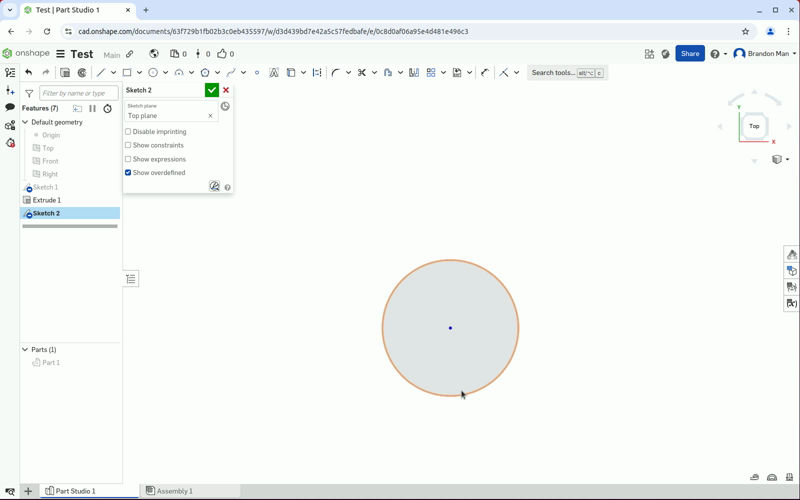
click(461, 390)
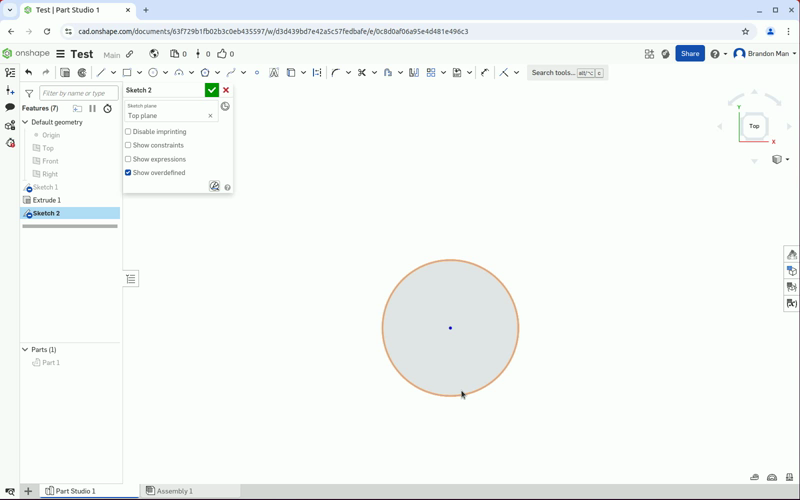
scroll(-6)
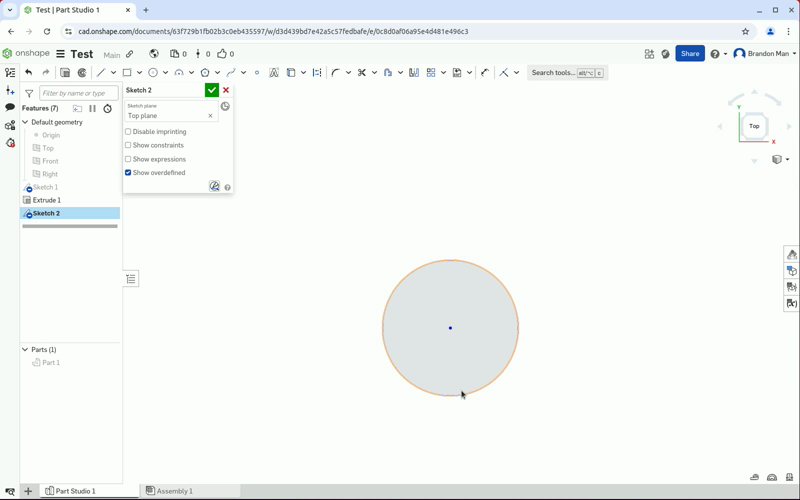
scroll(-6)
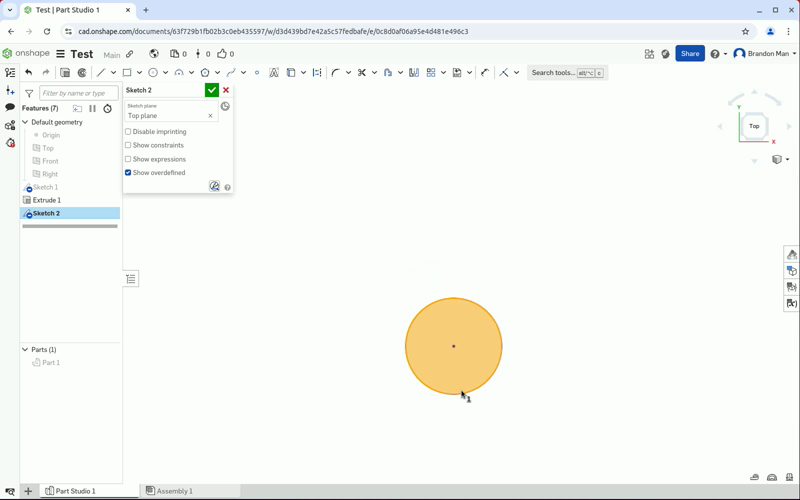
scroll(-6)
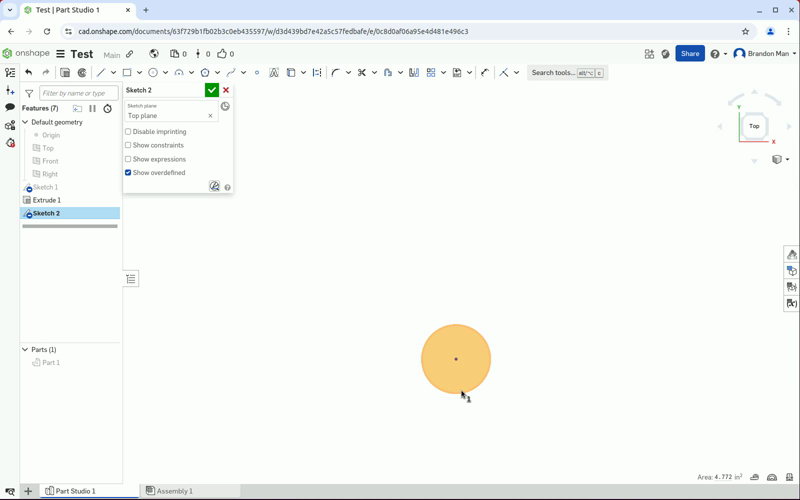
scroll(-6)
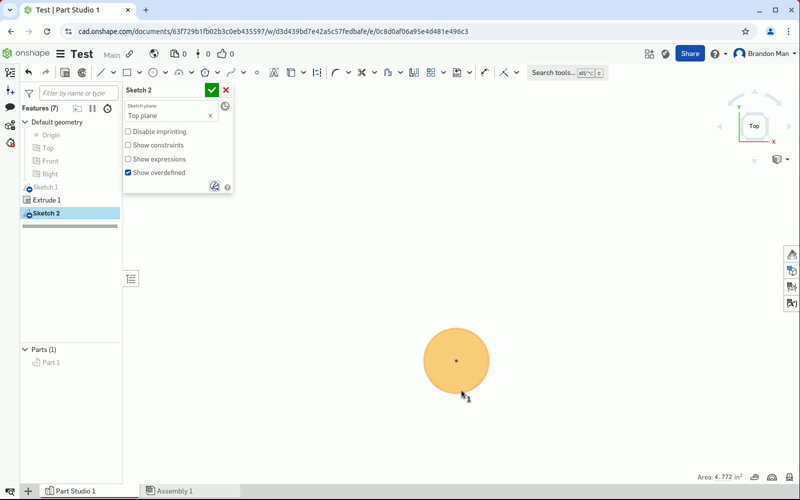
scroll(-6)
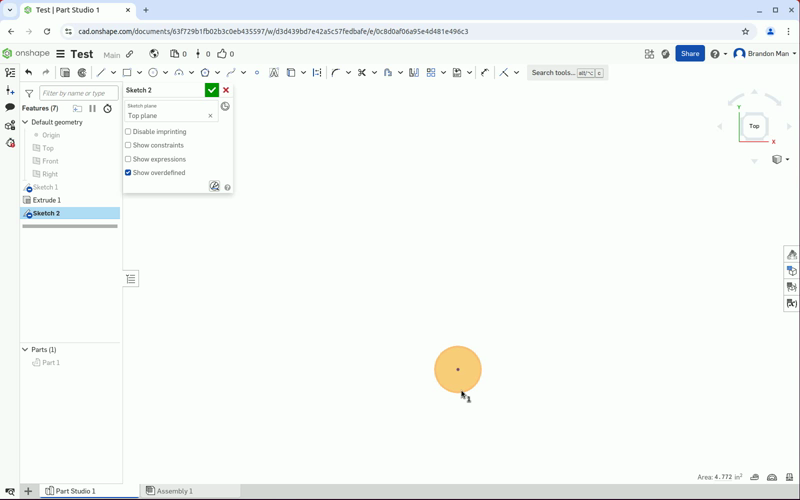
scroll(-6)
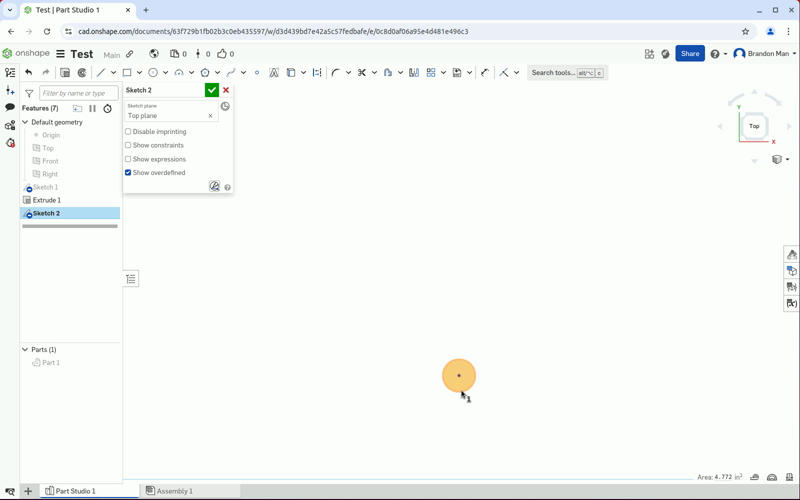
scroll(-6)
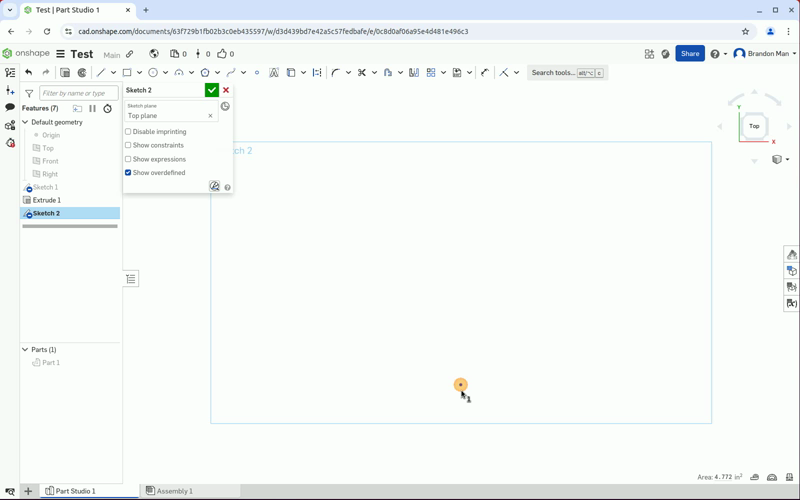
mouse_move(73, 352)
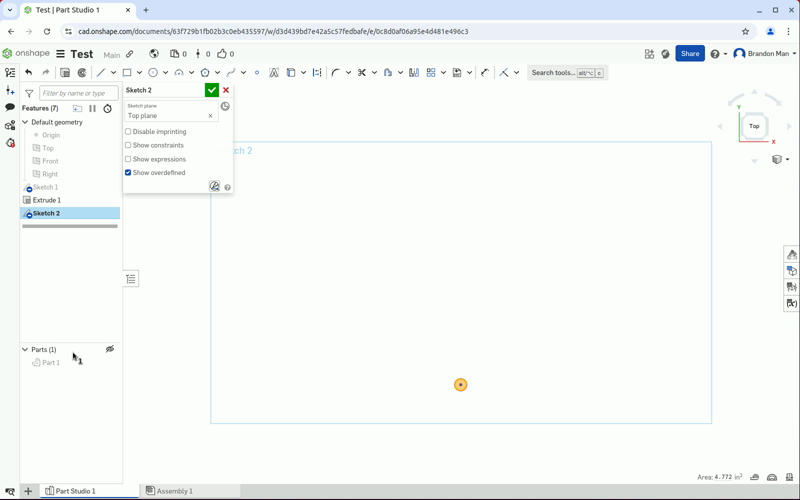
key(shift+y)
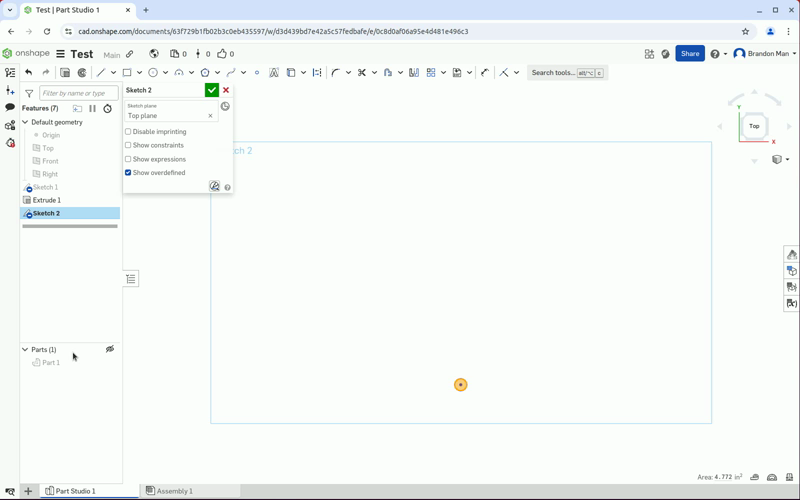
key(shift+e)
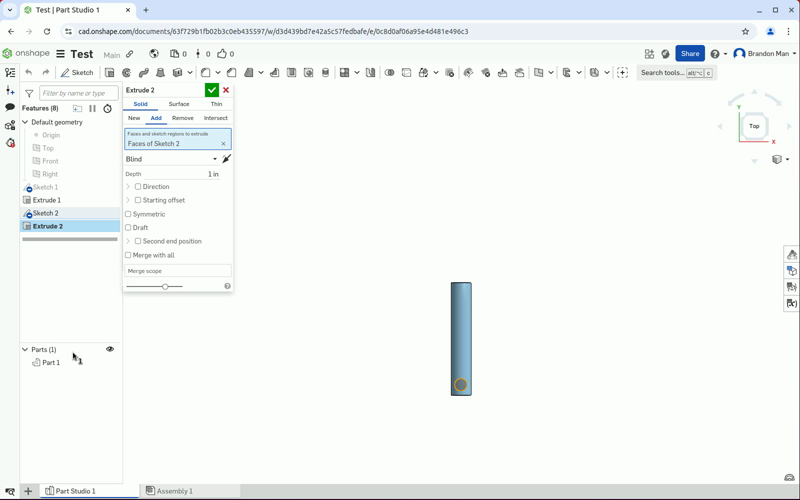
mouse_move(143, 106)
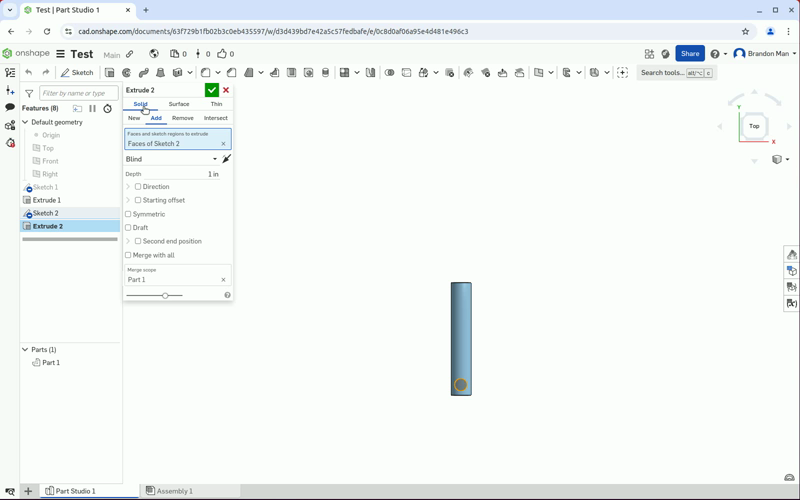
click(143, 106)
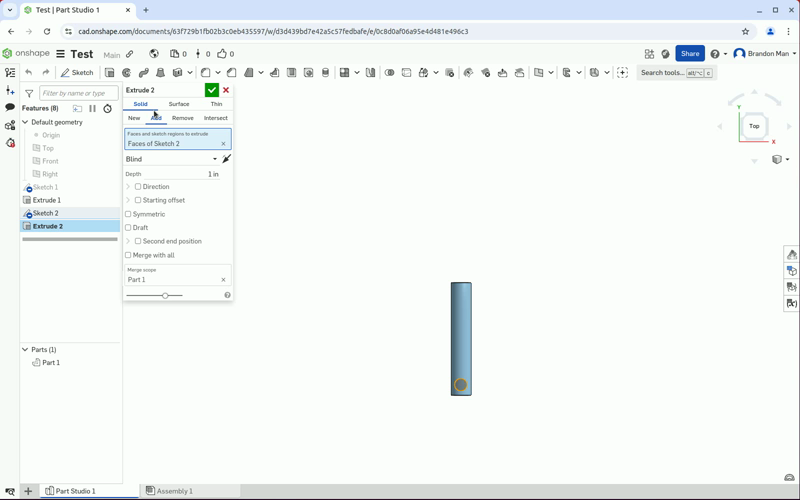
mouse_move(186, 120)
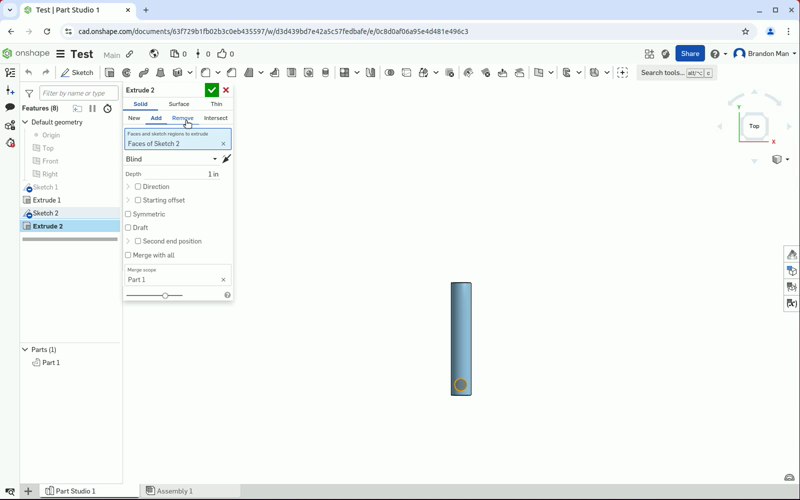
click(186, 120)
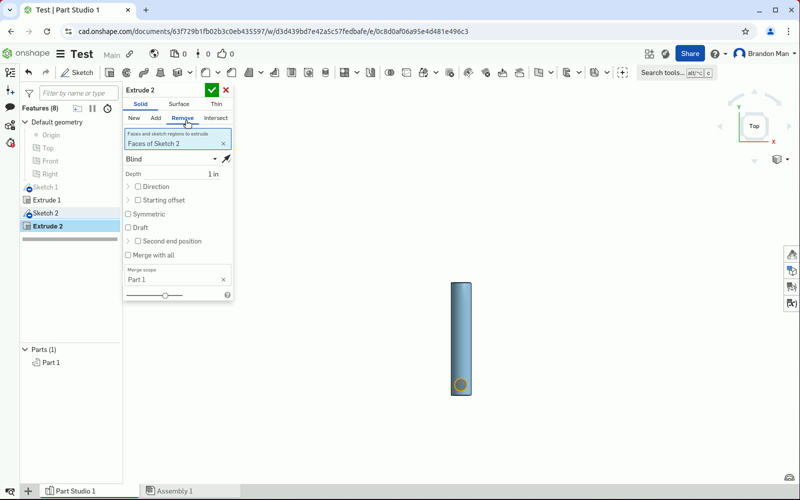
key(tab, 4)
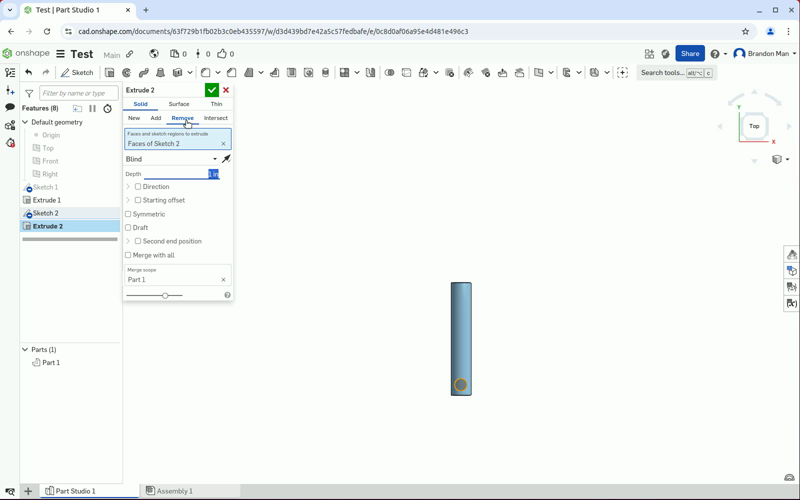
text(14.924)
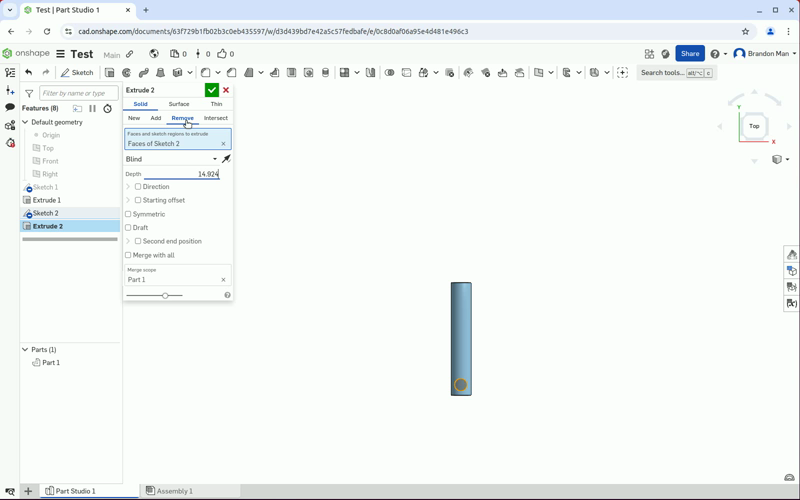
key(tab, 3)
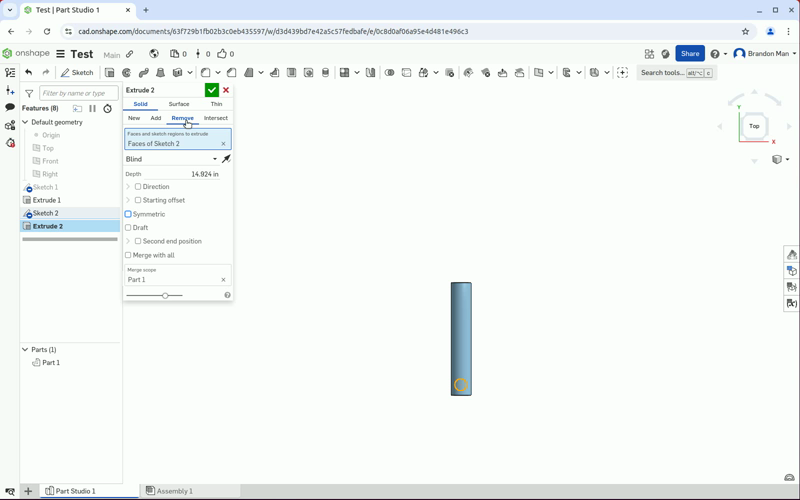
key(space)
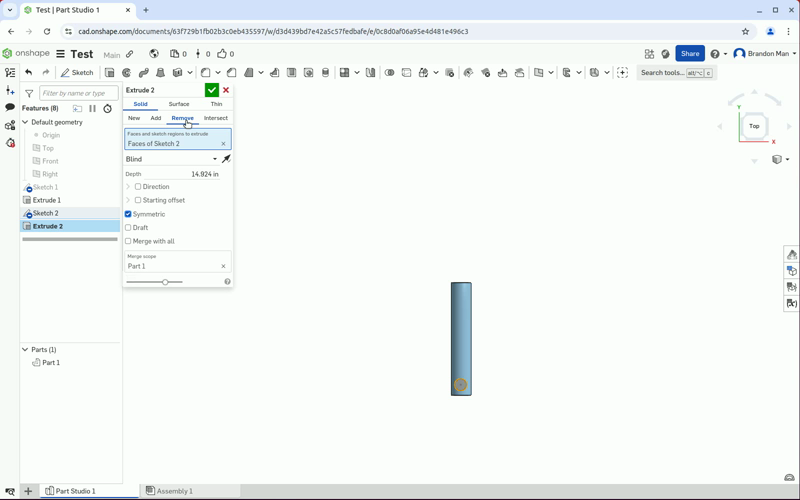
key(tab, 2)
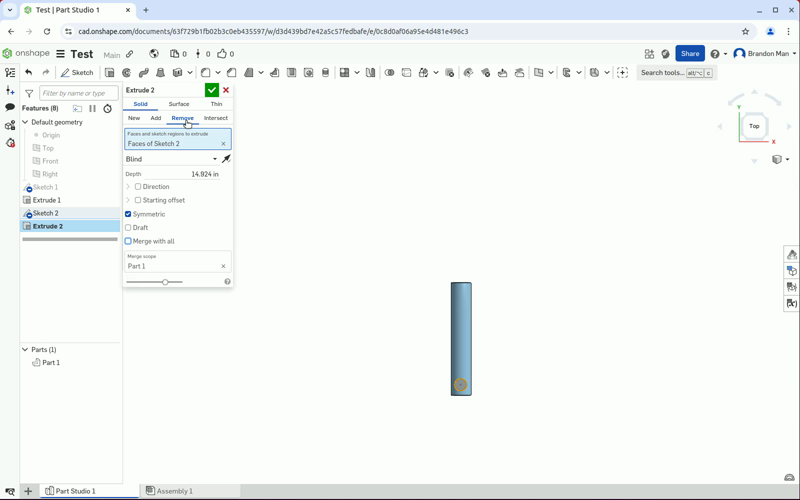
key(space)
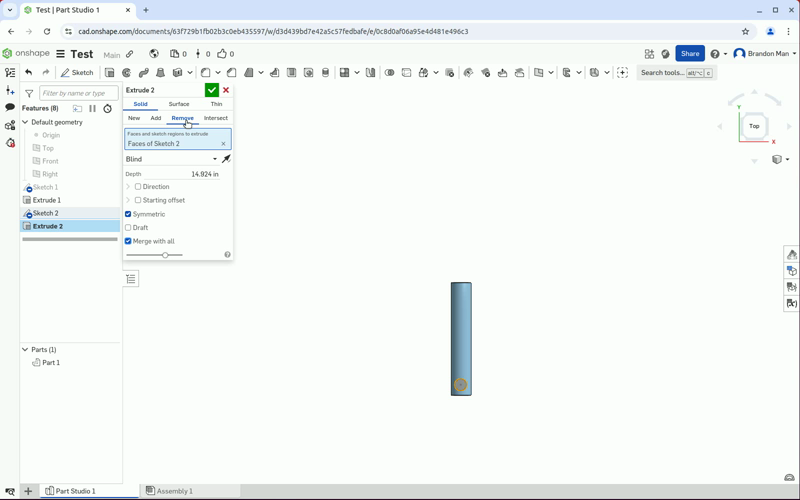
key(enter)
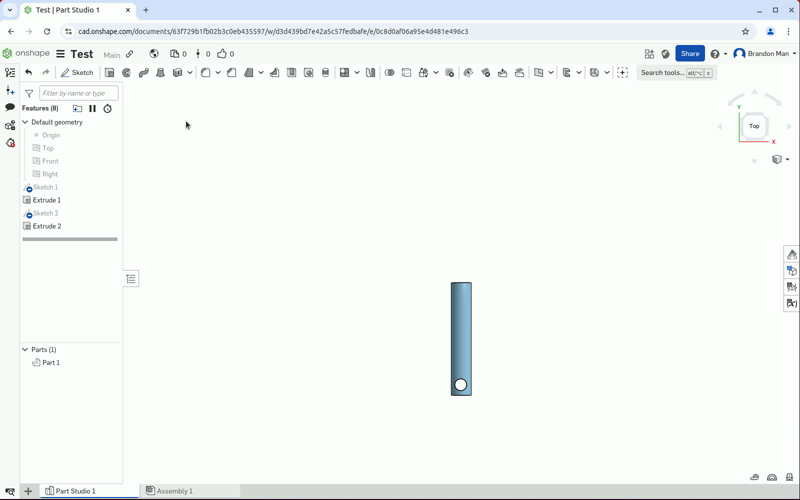
key(shift+h)
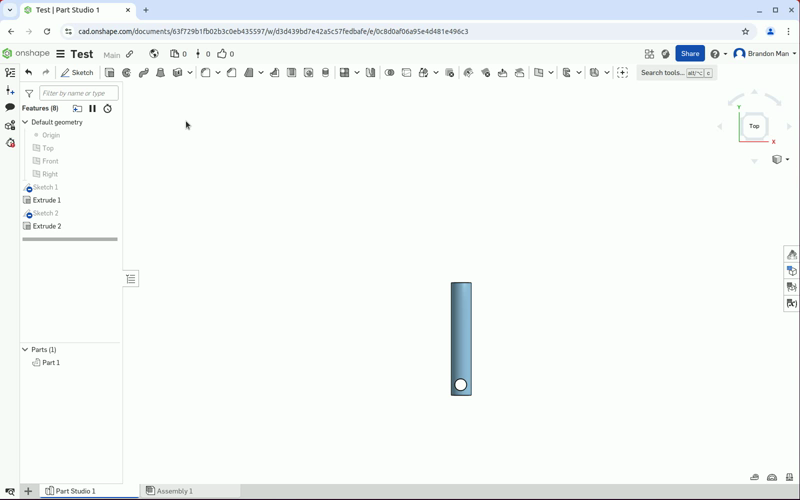
key(shift+h)
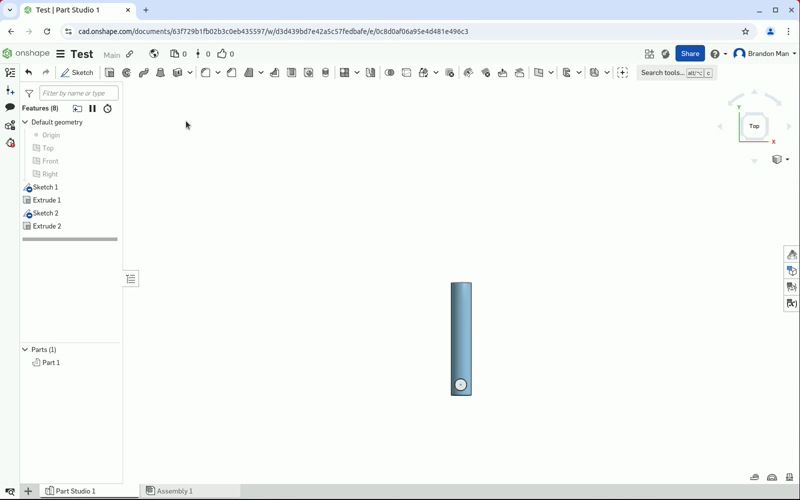
key(shift+7)
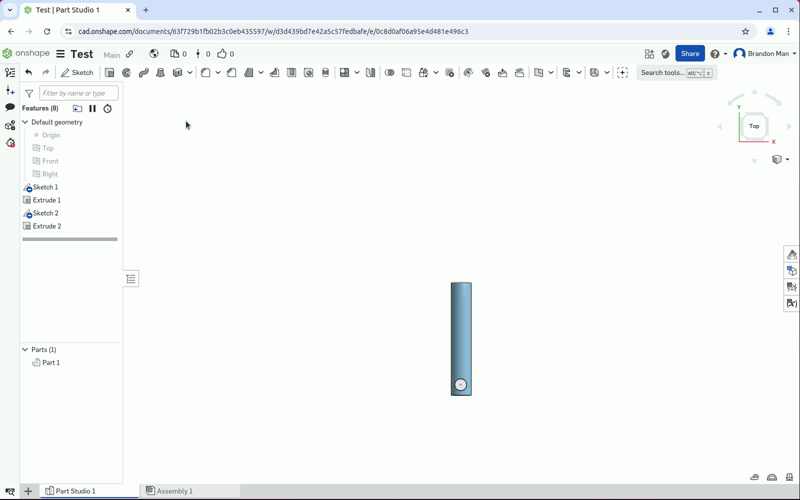
key(up, 3)
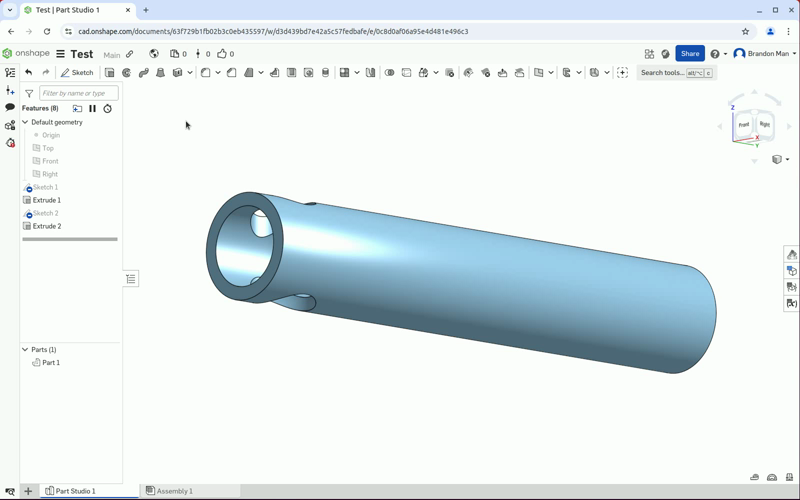
key(left, 3)
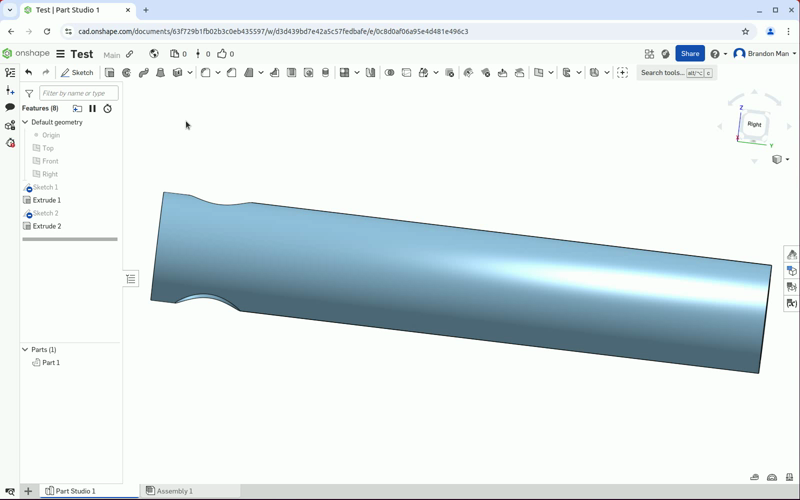
key(right, 3)
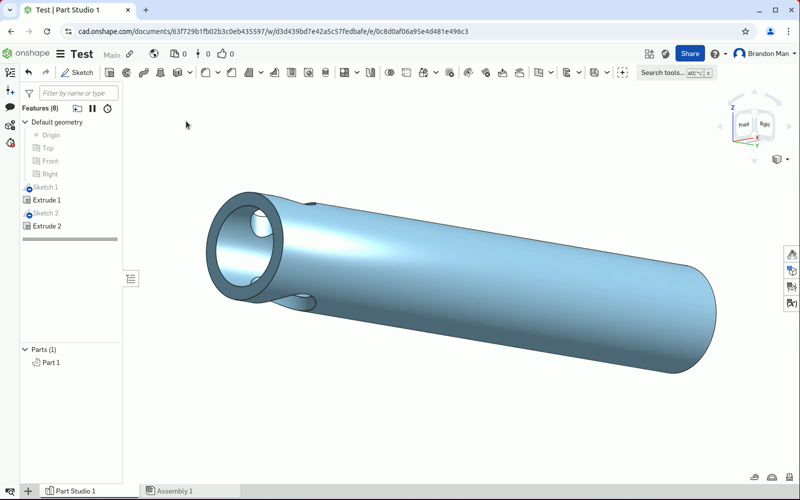
key(down, 3)
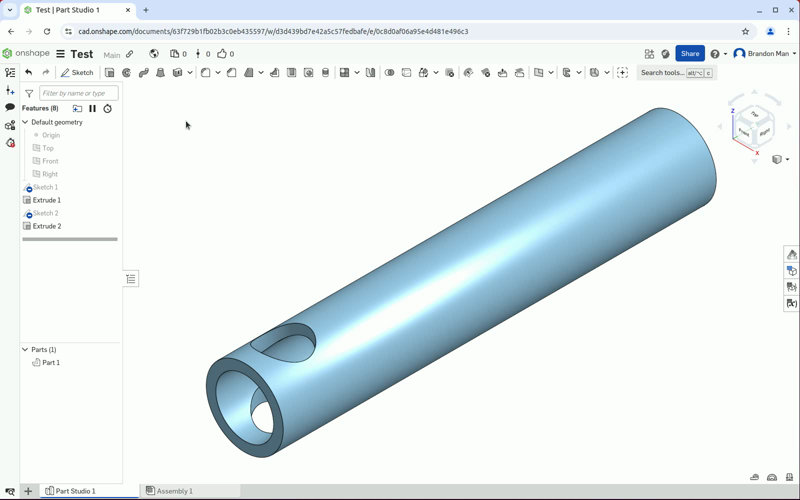
mouse_move(73, 189)
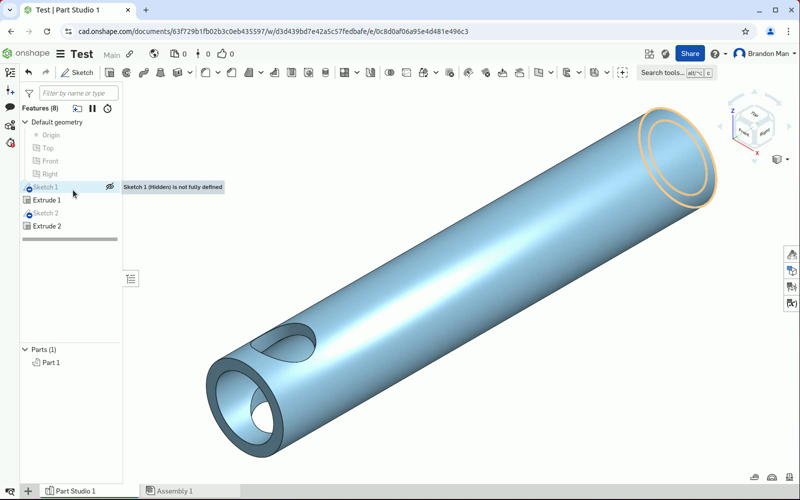
click(73, 189)